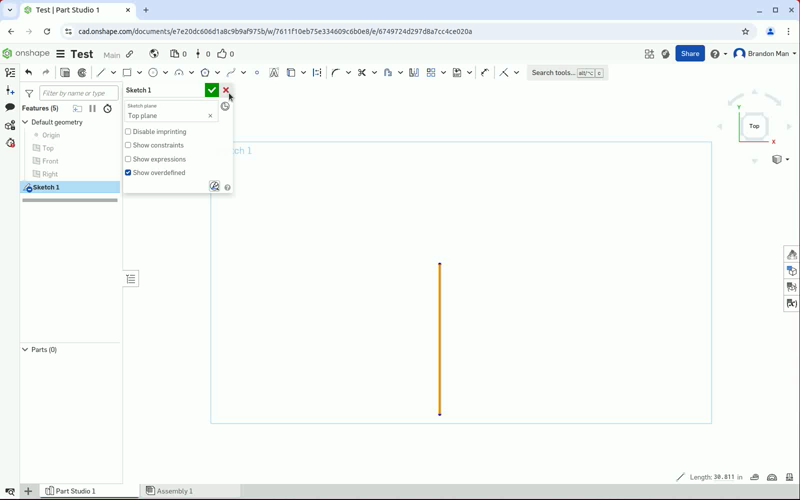
key(shift+h)
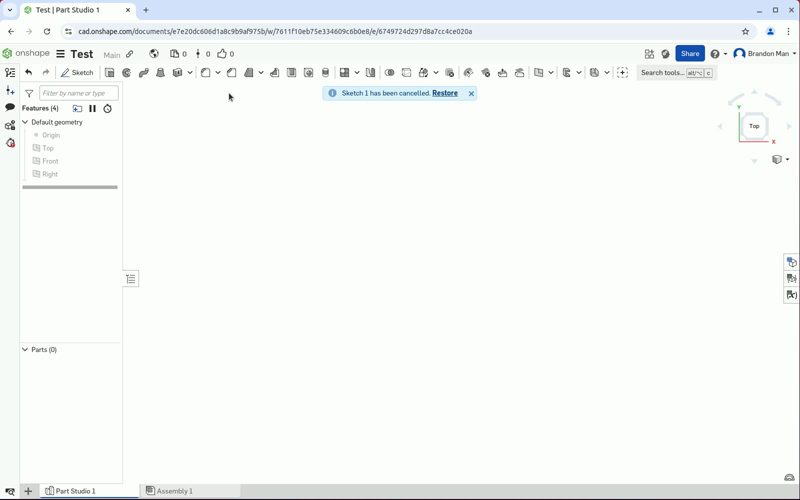
mouse_move(73, 352)
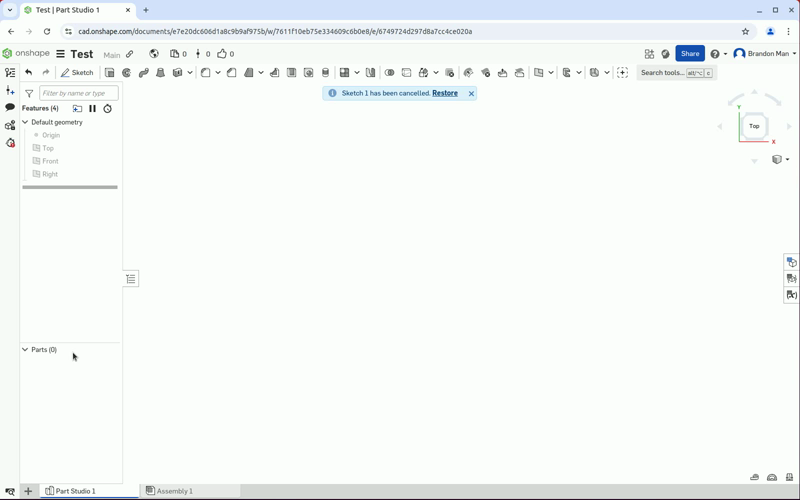
key(y)
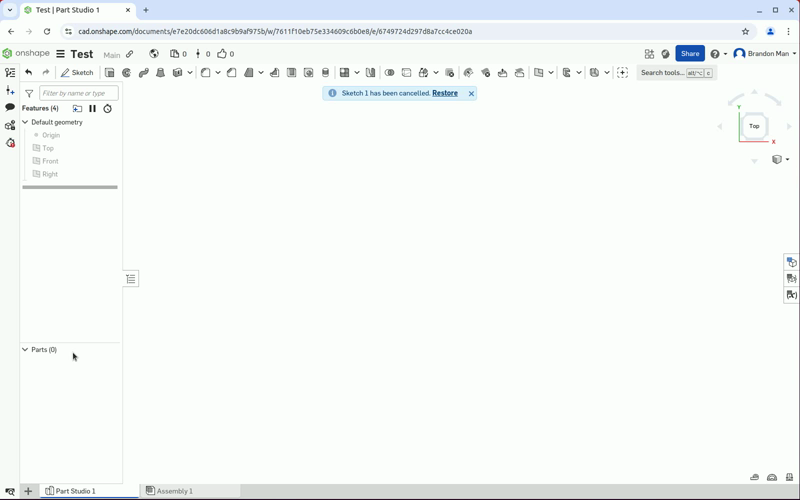
key(shift+p)
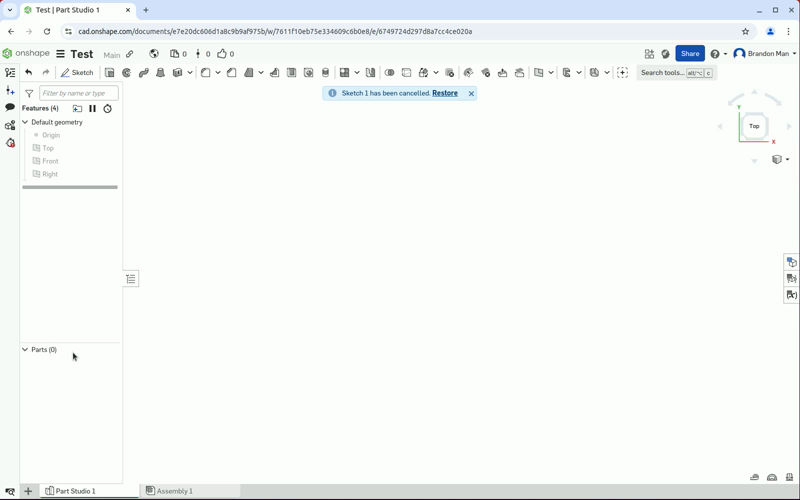
key(space)
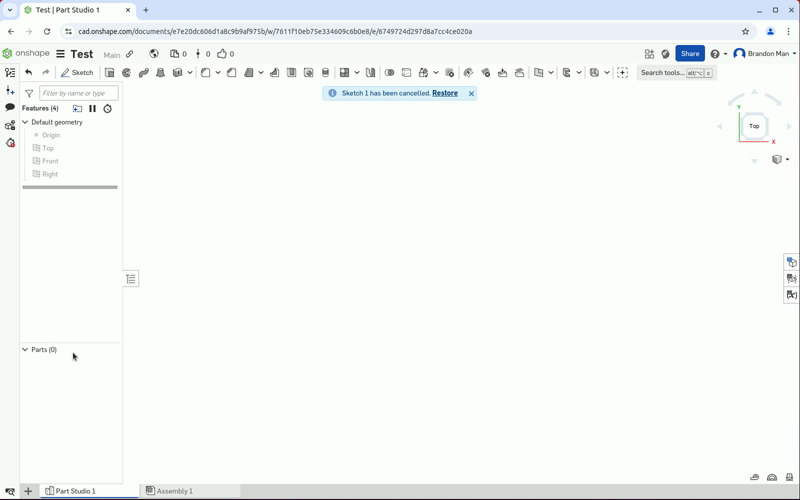
key_down(shift)
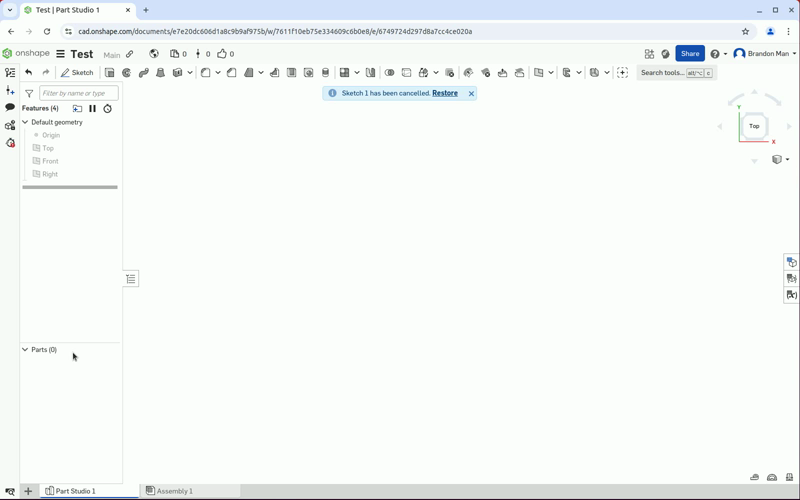
key(up)
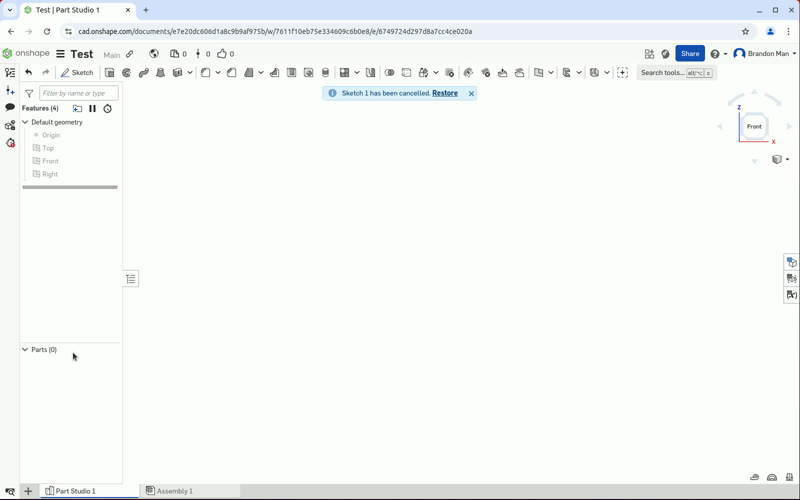
key_up(shift)
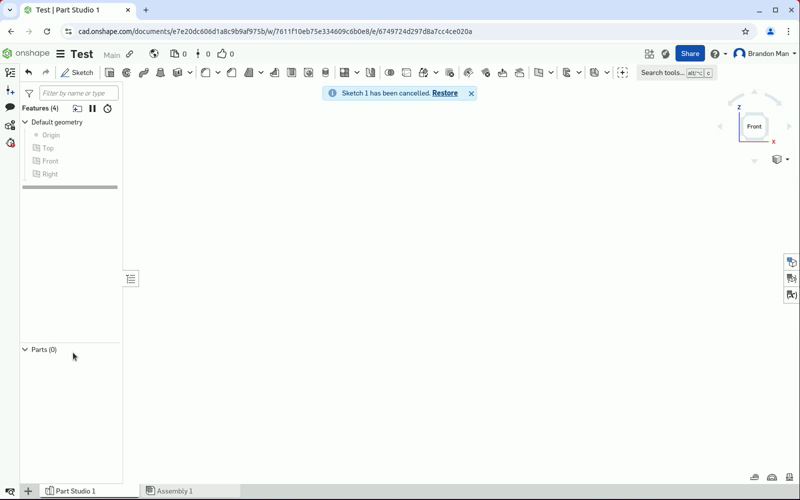
mouse_move(73, 352)
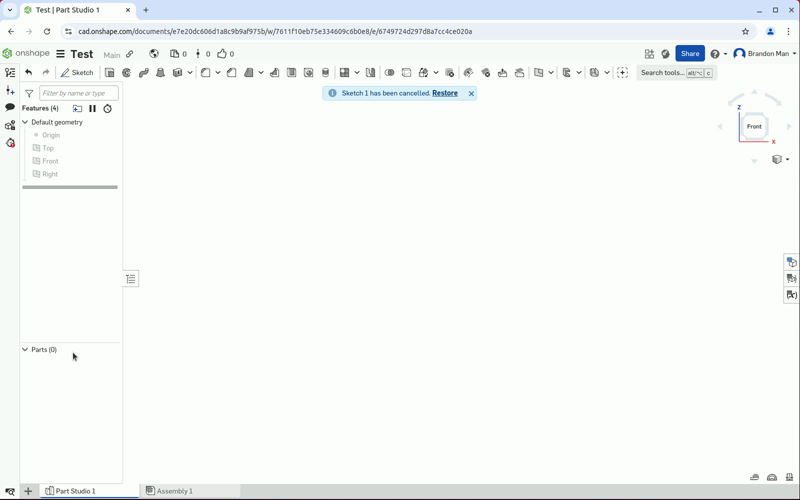
key(shift+y)
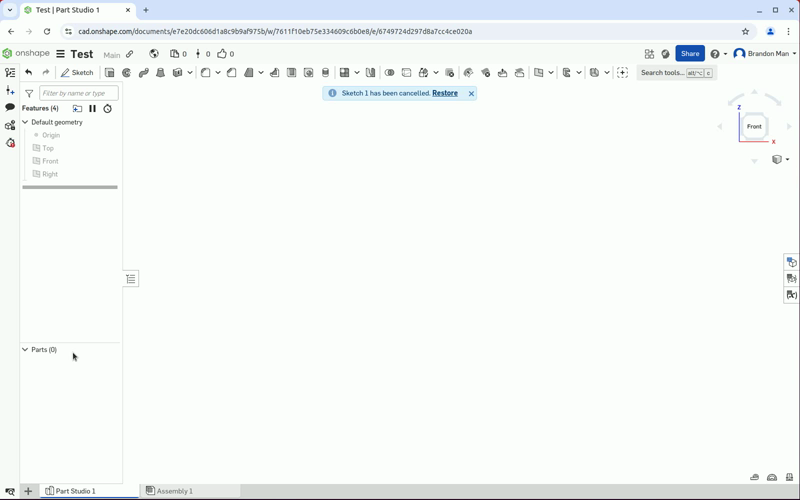
key(shift+s)
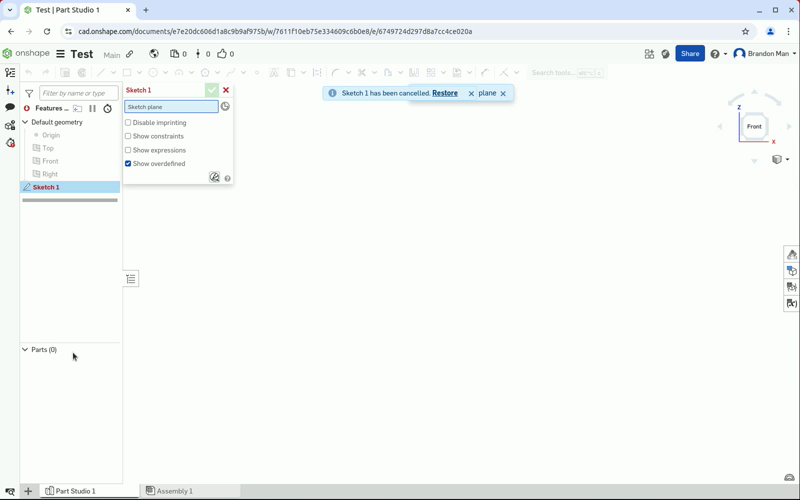
mouse_move(73, 163)
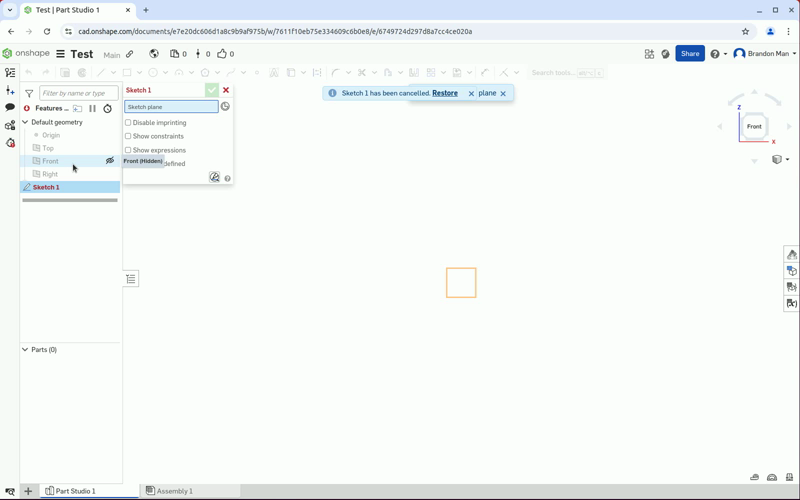
click(73, 163)
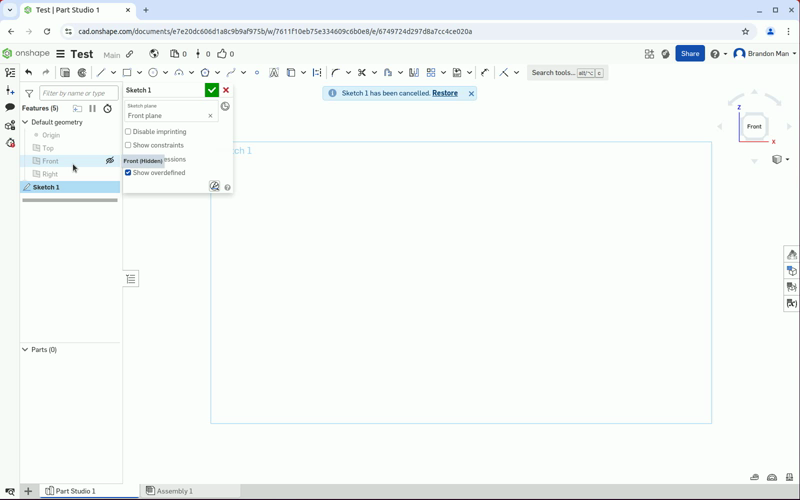
mouse_move(73, 352)
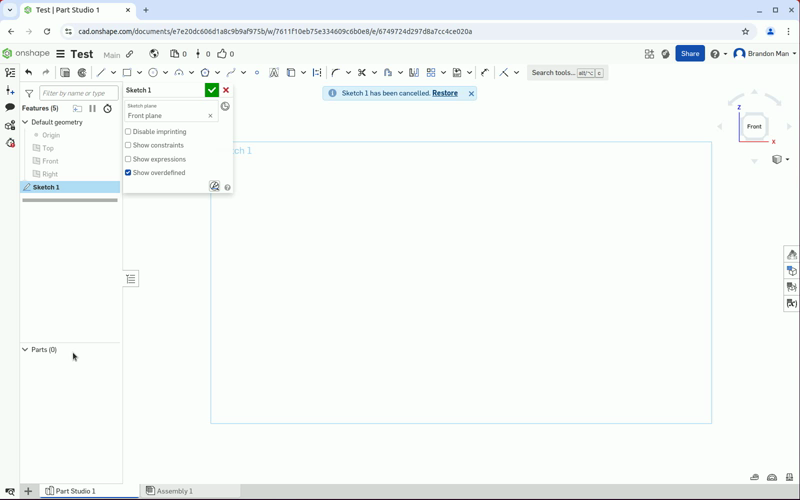
key(y)
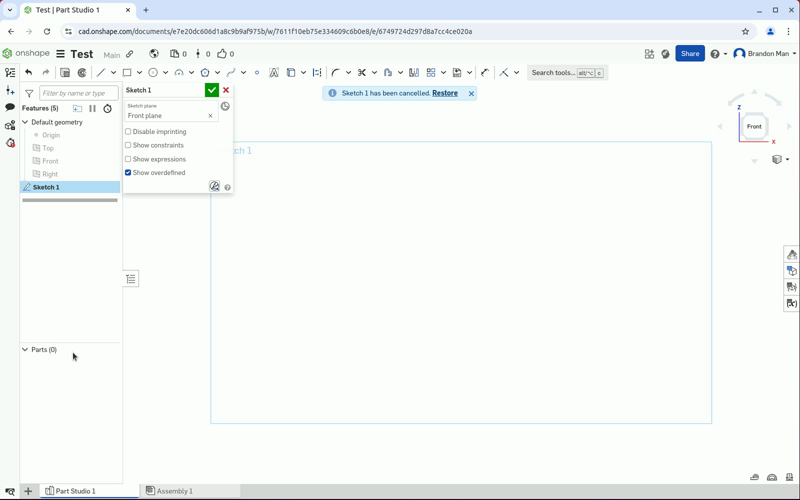
key(c)
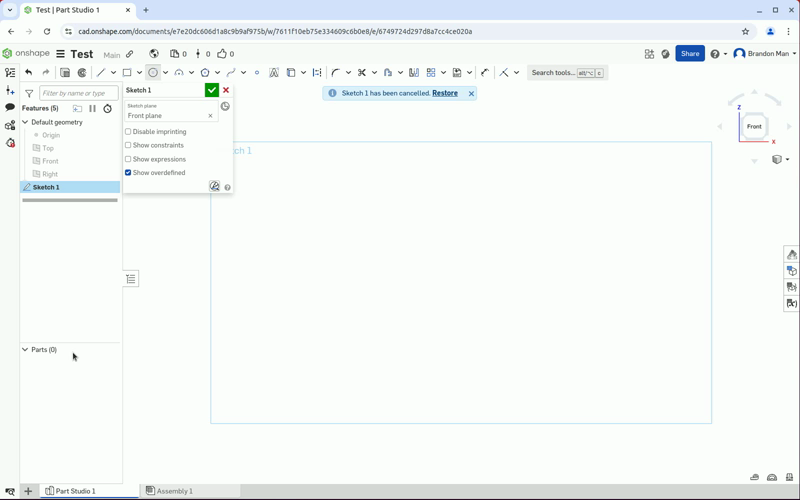
key_down(shift)
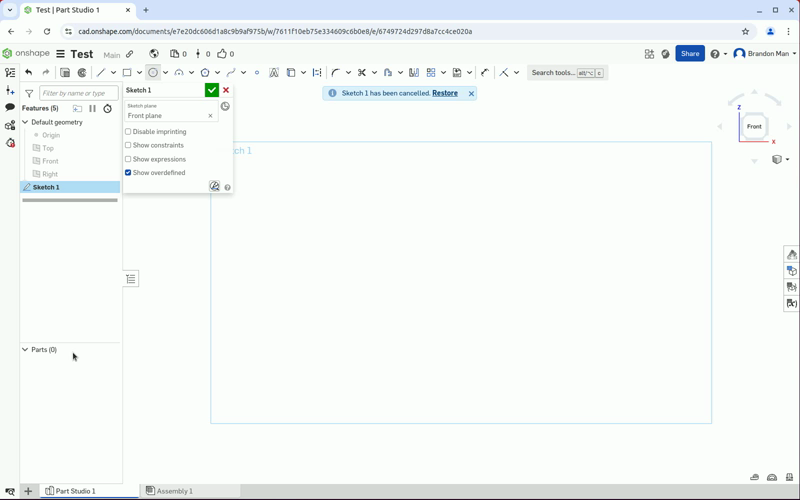
mouse_move(461, 282)
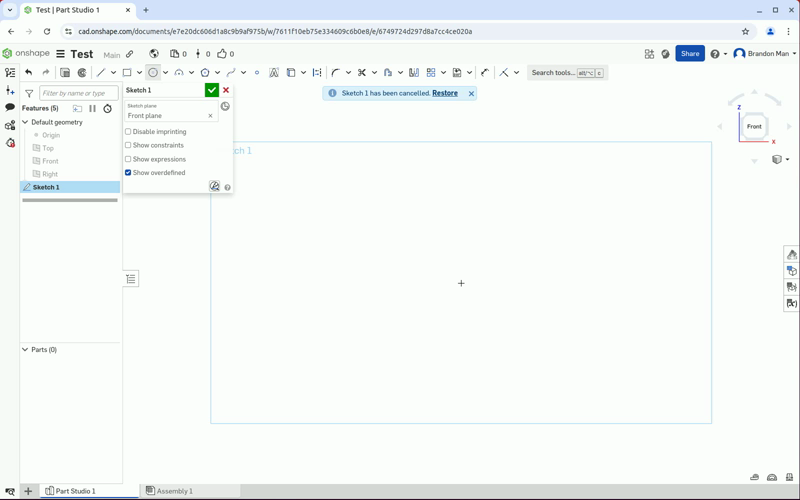
click(461, 282)
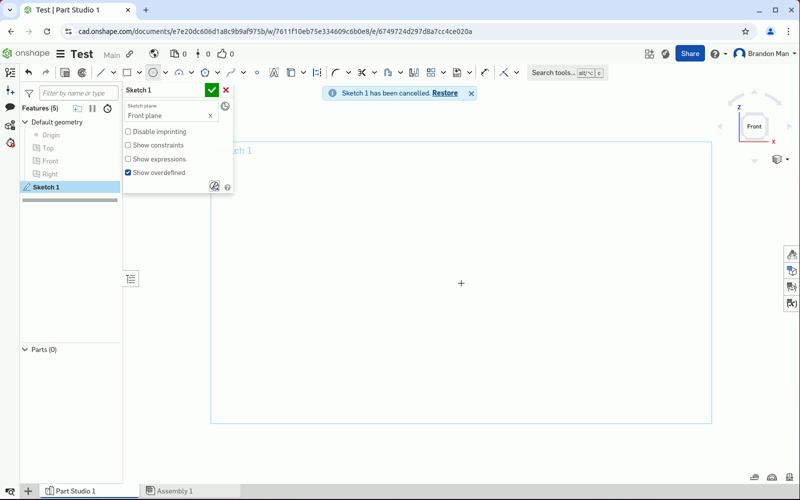
key_up(shift)
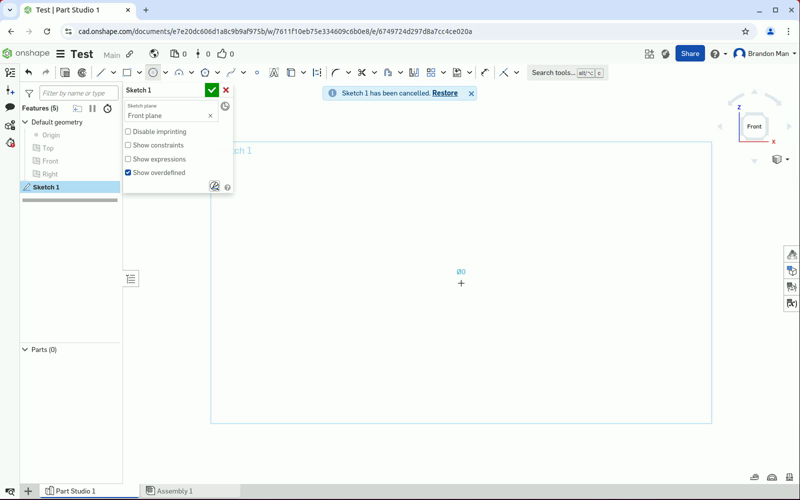
mouse_move(574, 282)
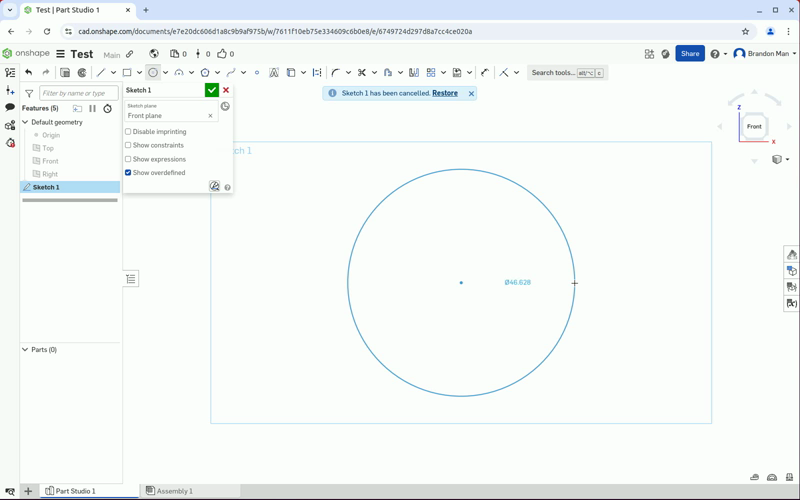
click(574, 282)
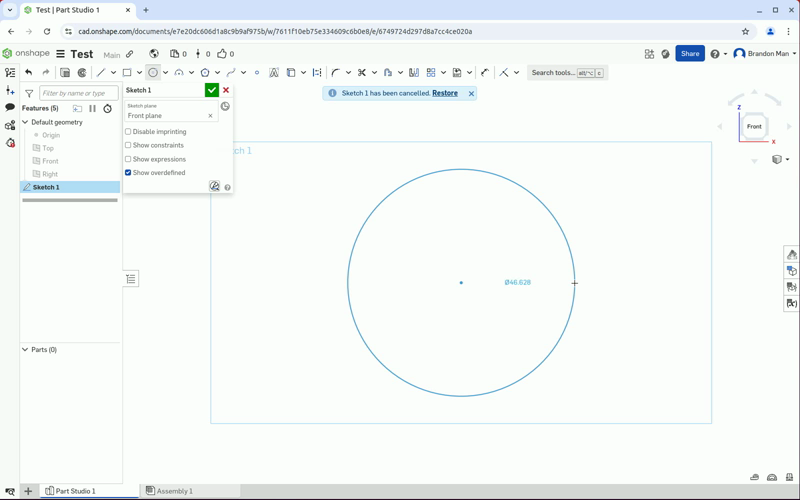
key(esc)
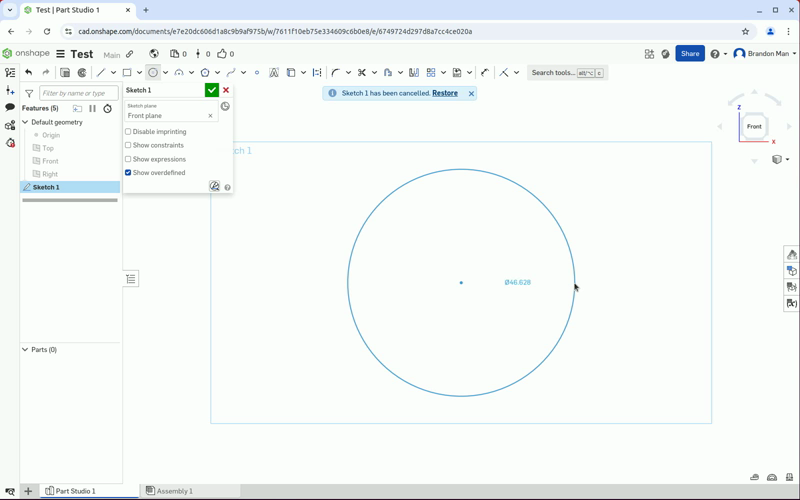
mouse_move(544, 266)
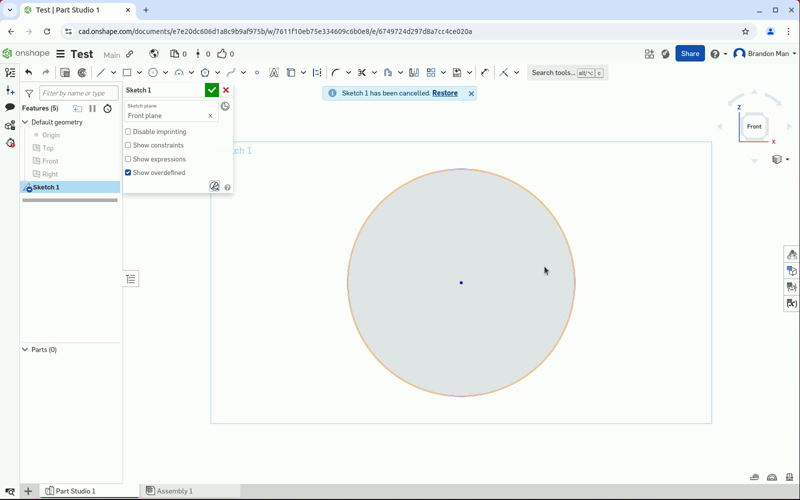
click(544, 266)
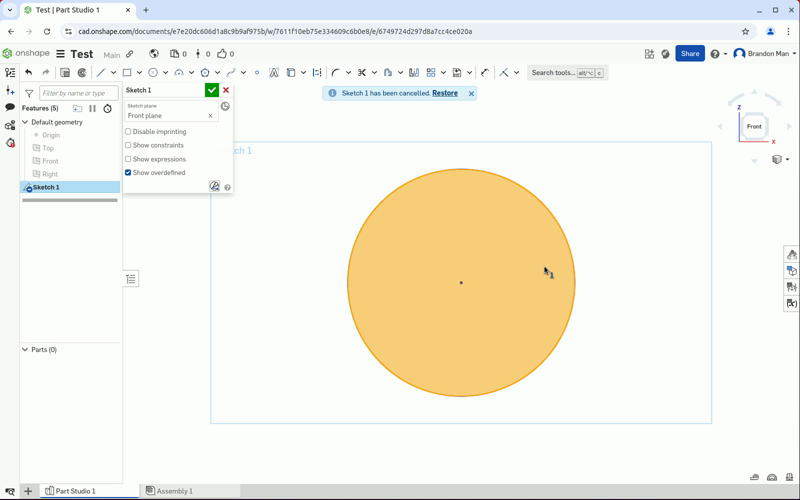
mouse_move(73, 352)
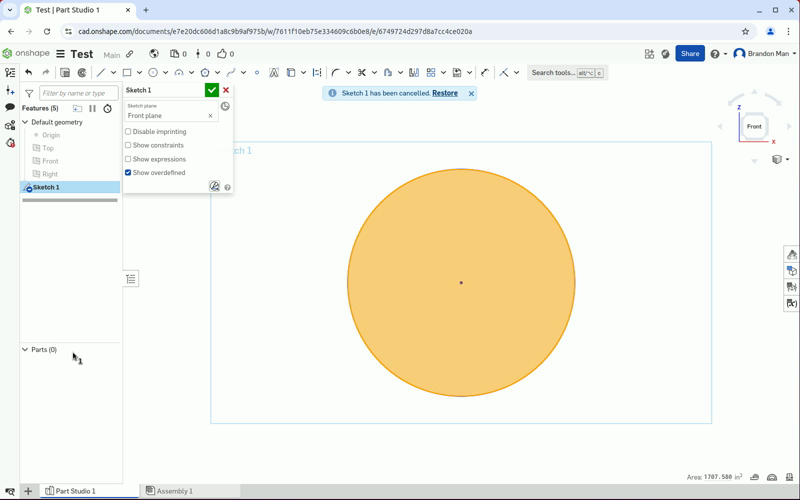
key(shift+y)
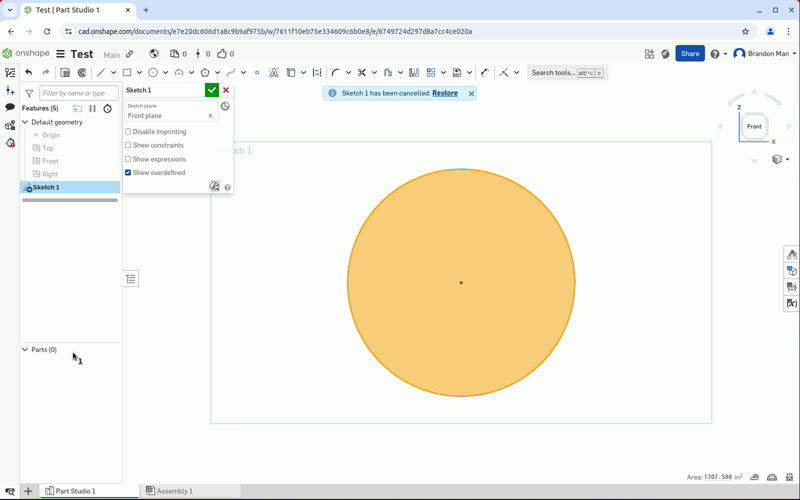
key(shift+e)
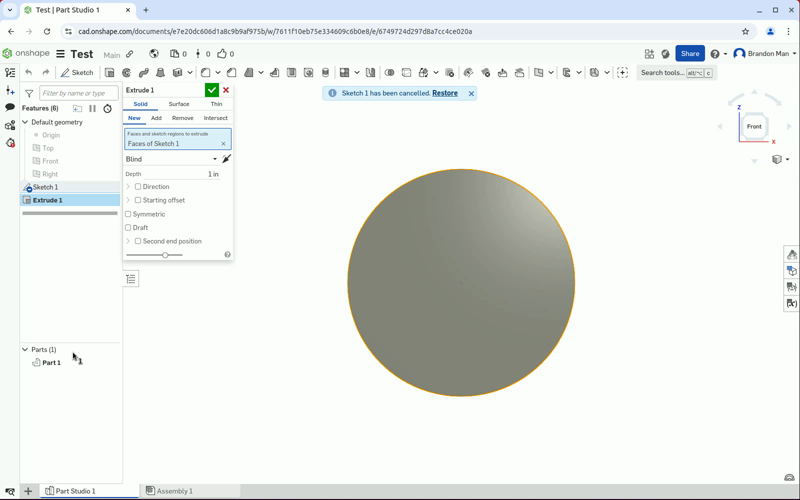
mouse_move(143, 106)
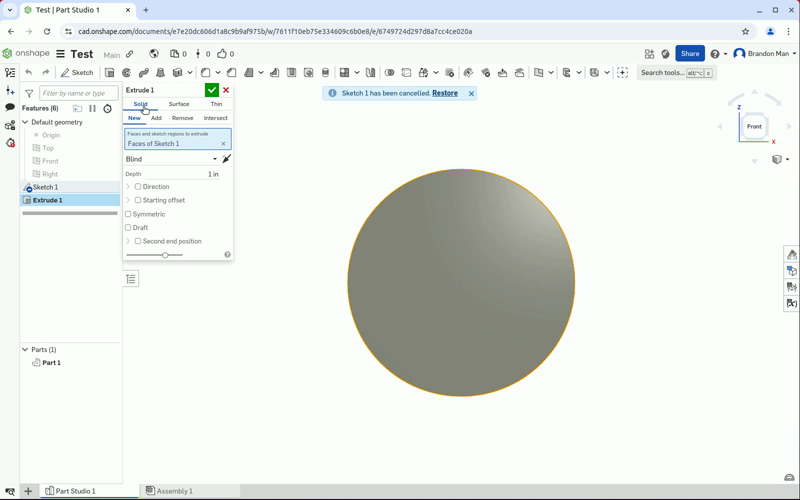
click(143, 106)
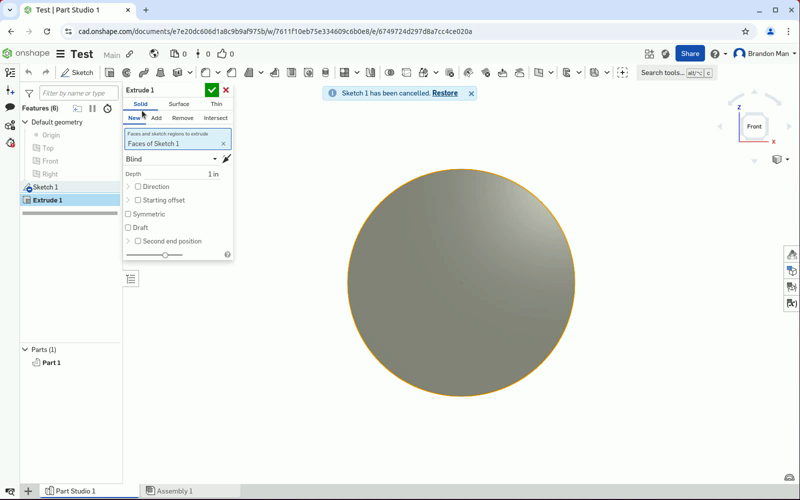
mouse_move(137, 120)
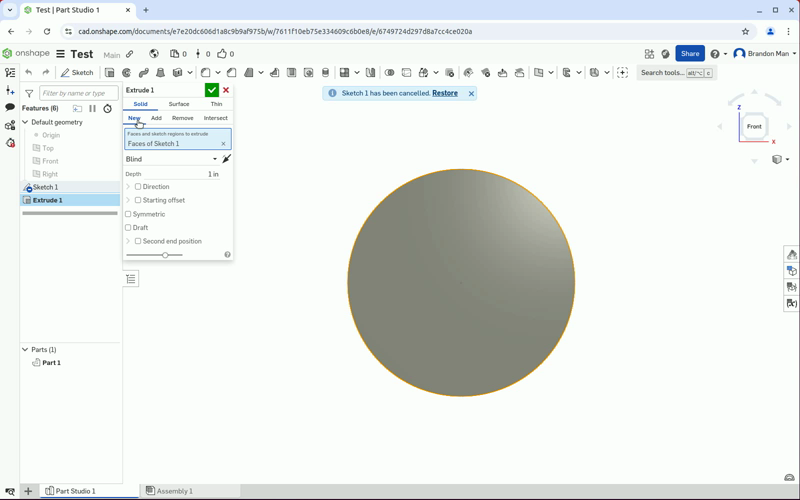
click(137, 120)
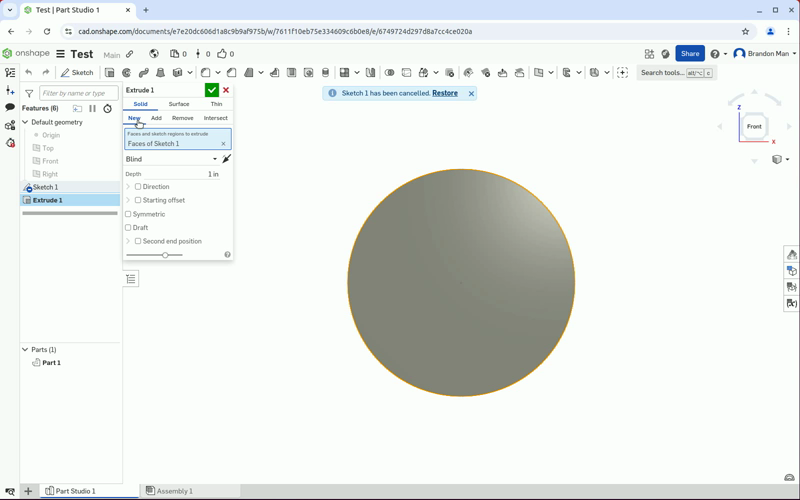
key(tab, 4)
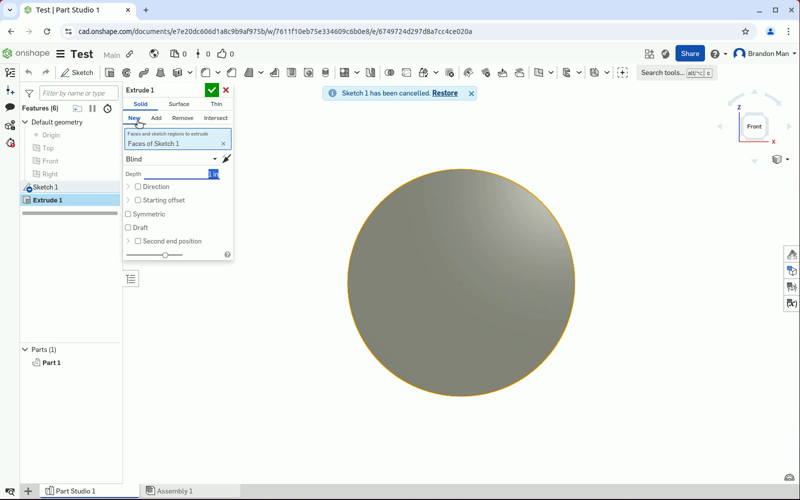
text(3.852)
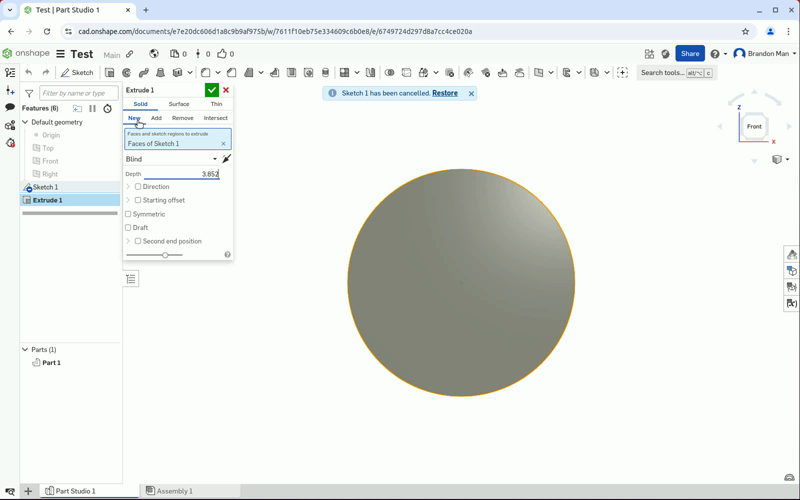
key(tab, 3)
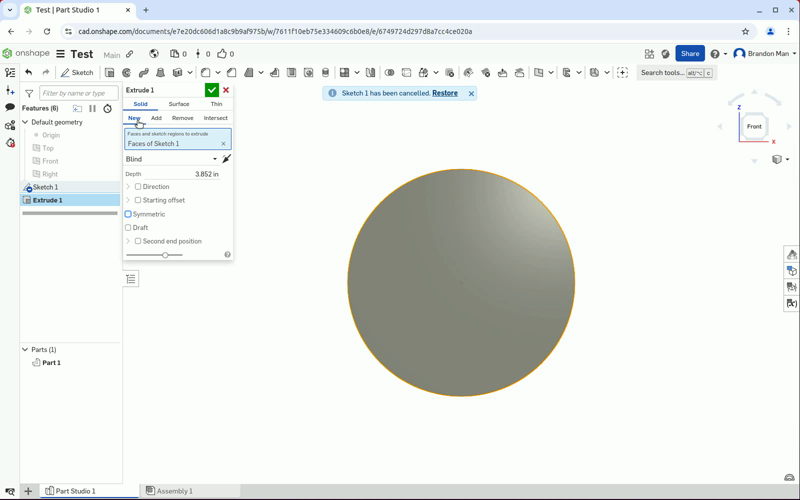
key(space)
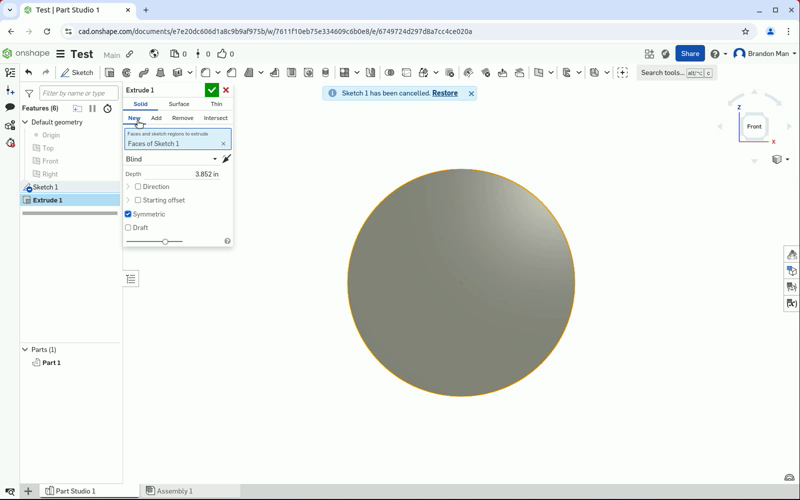
key(enter)
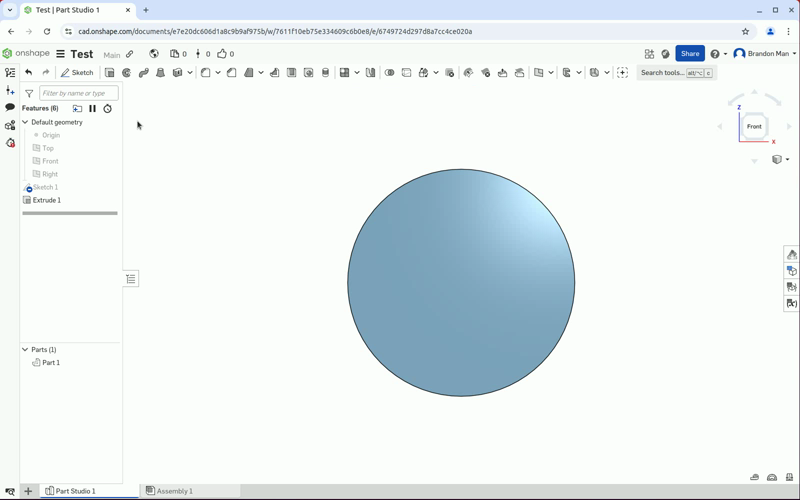
key(shift+h)
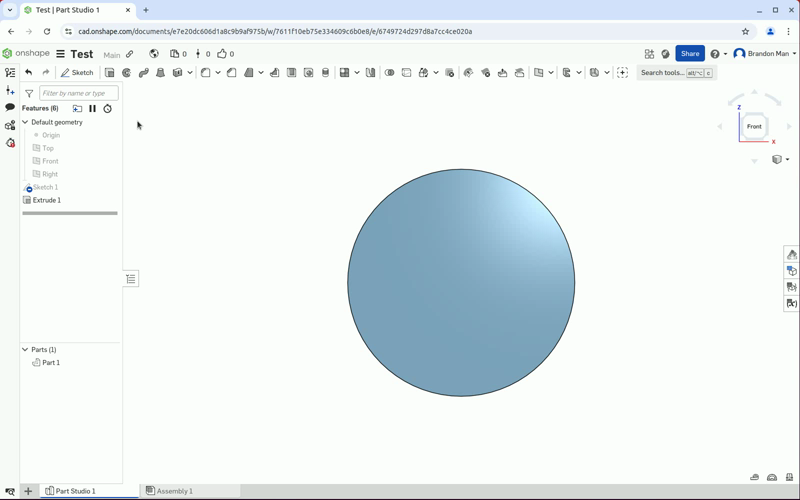
key(shift+h)
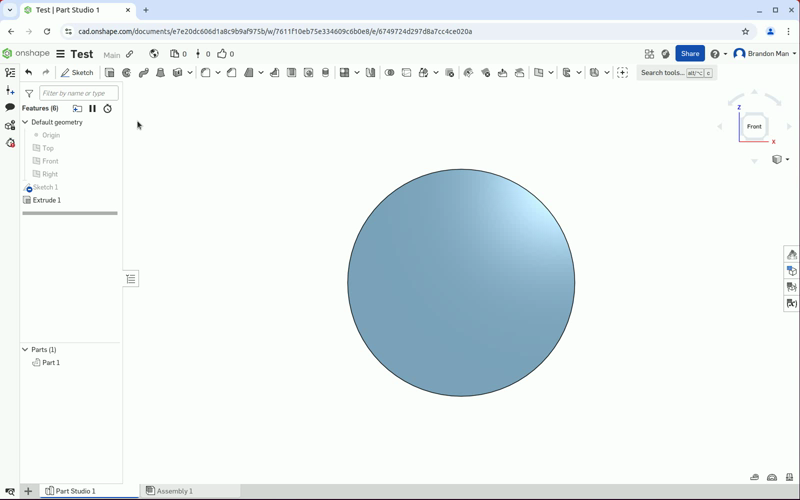
mouse_move(73, 189)
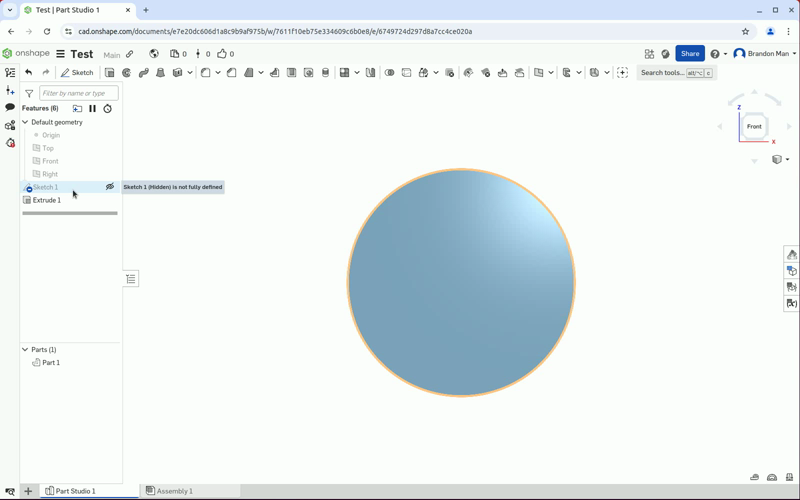
click(73, 189)
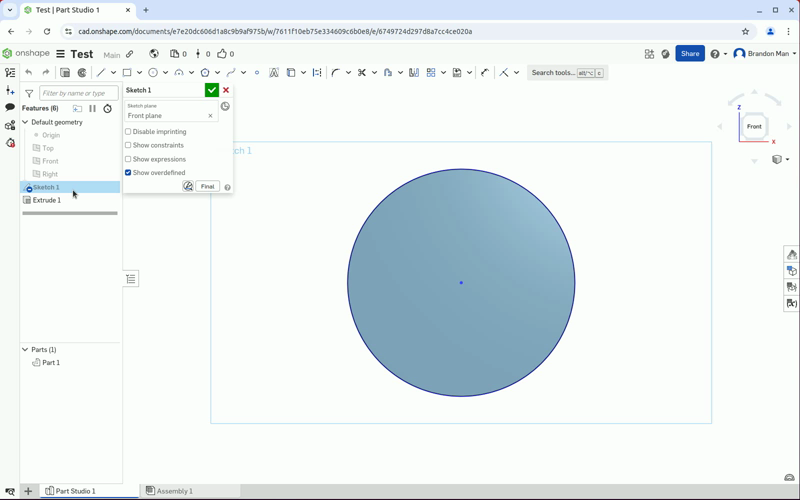
mouse_move(229, 92)
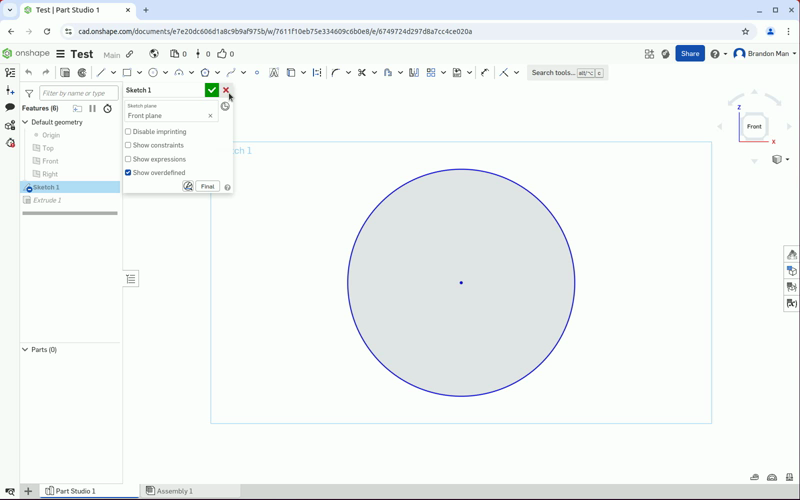
click(229, 92)
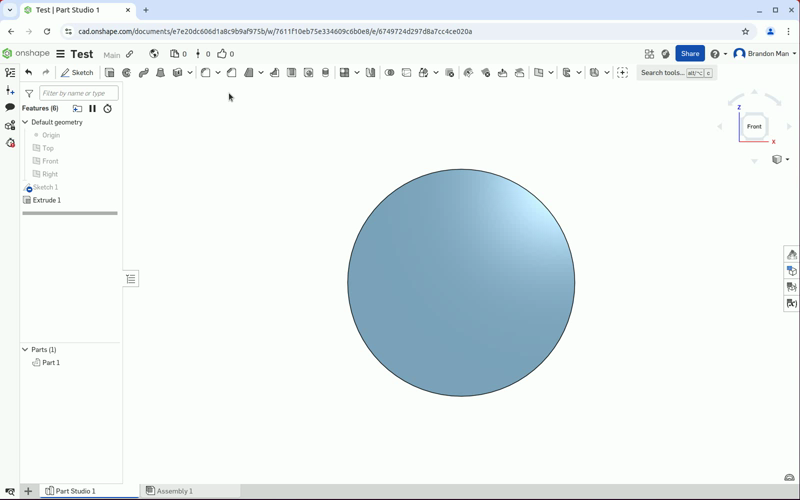
mouse_move(541, 75)
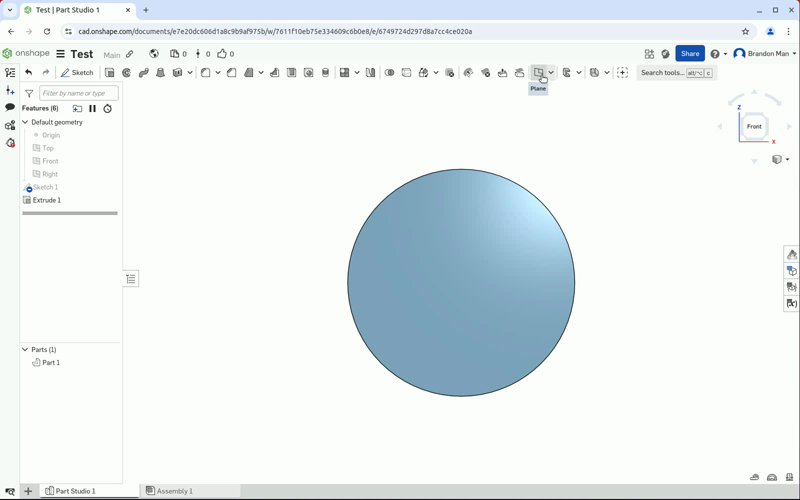
click(541, 75)
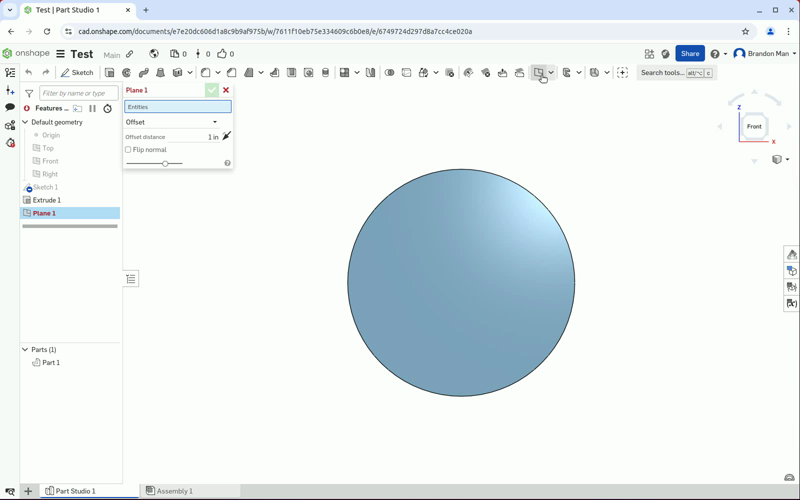
mouse_move(73, 163)
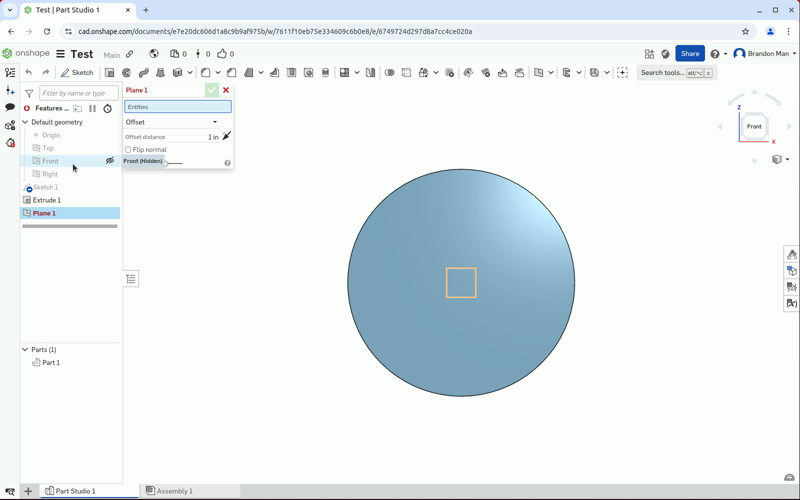
click(73, 163)
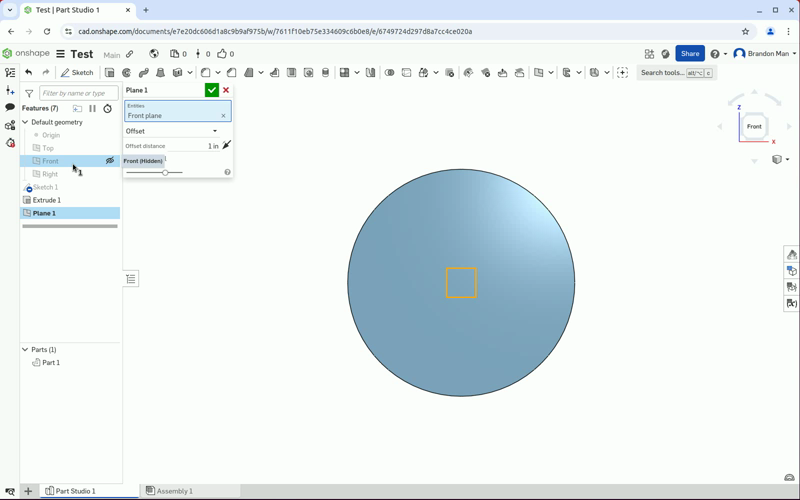
key(tab, 2)
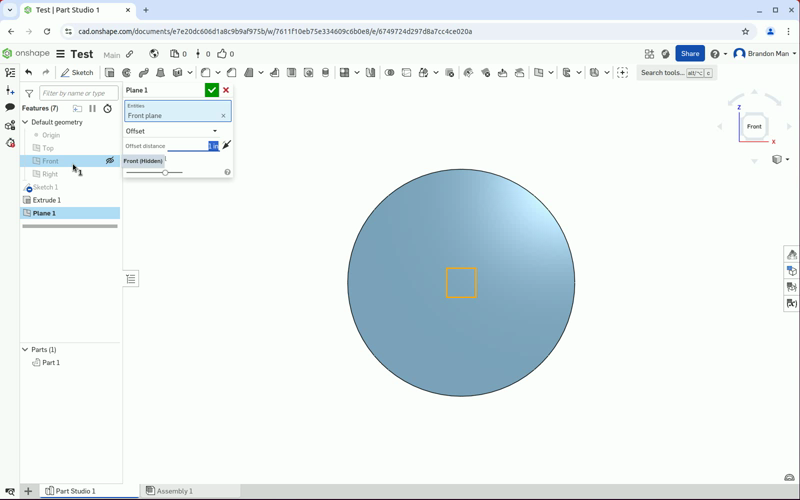
text(1.91)
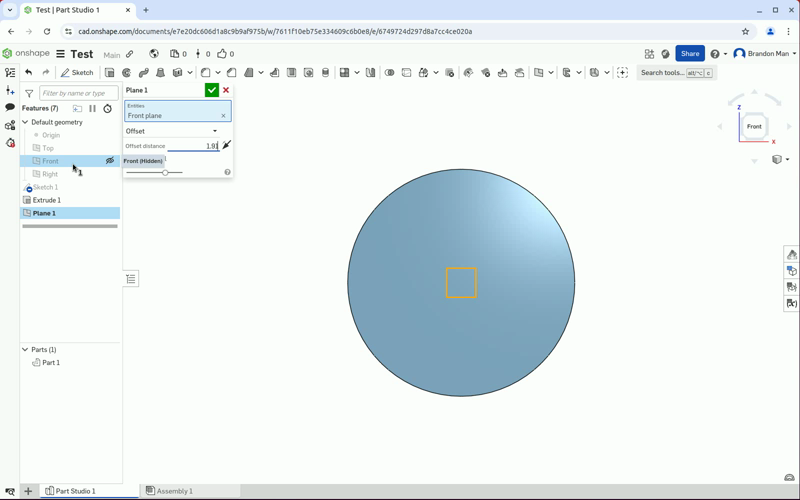
key(enter, 2)
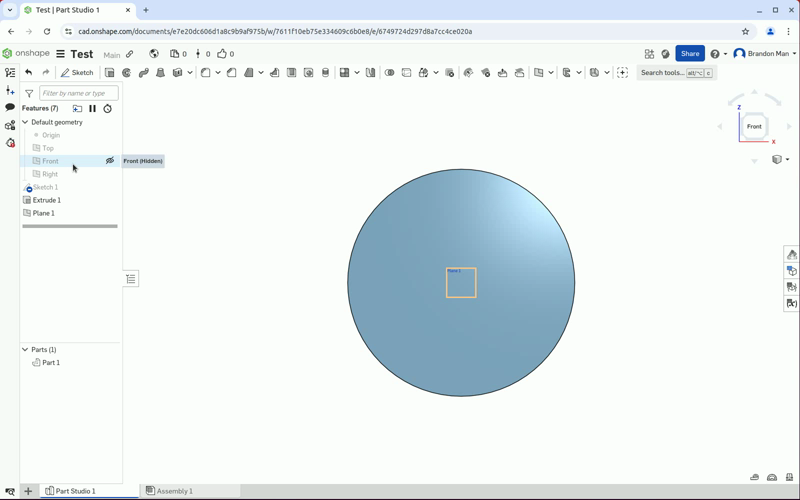
key(shift+s)
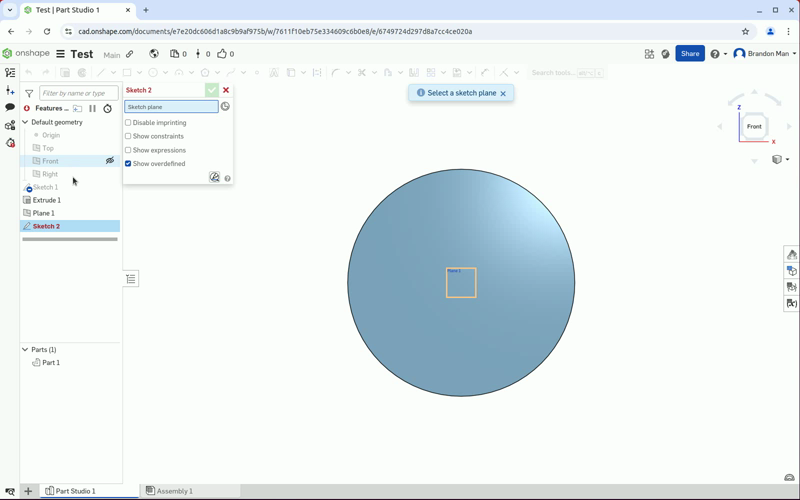
mouse_move(73, 215)
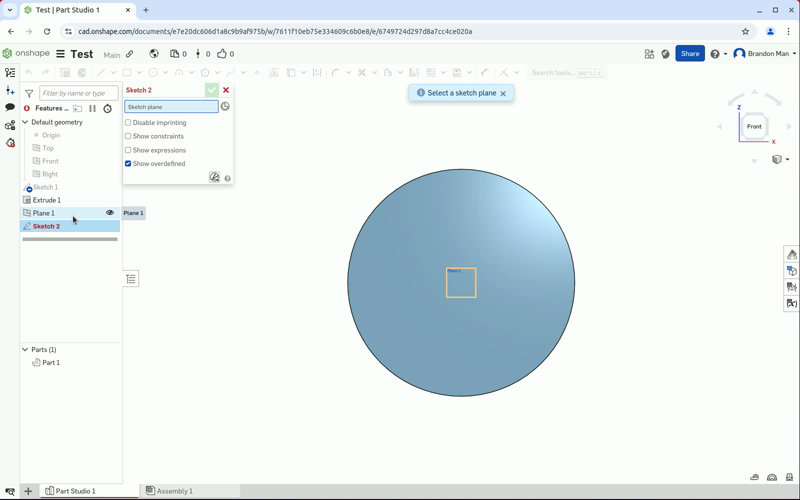
click(73, 215)
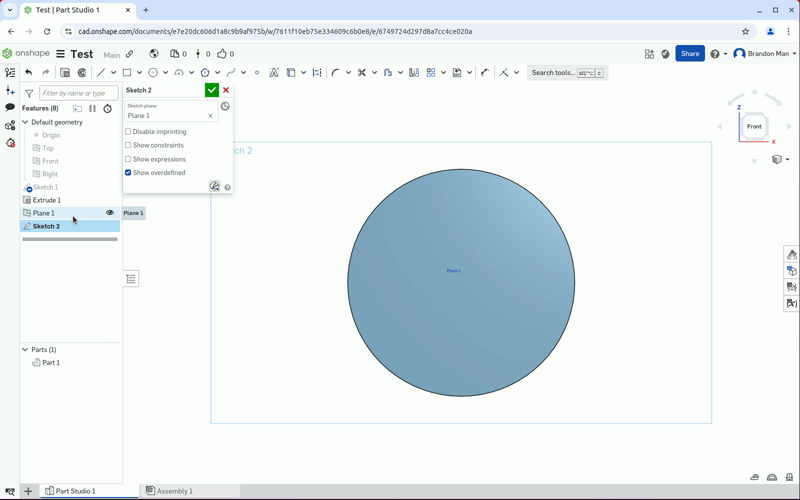
mouse_move(73, 352)
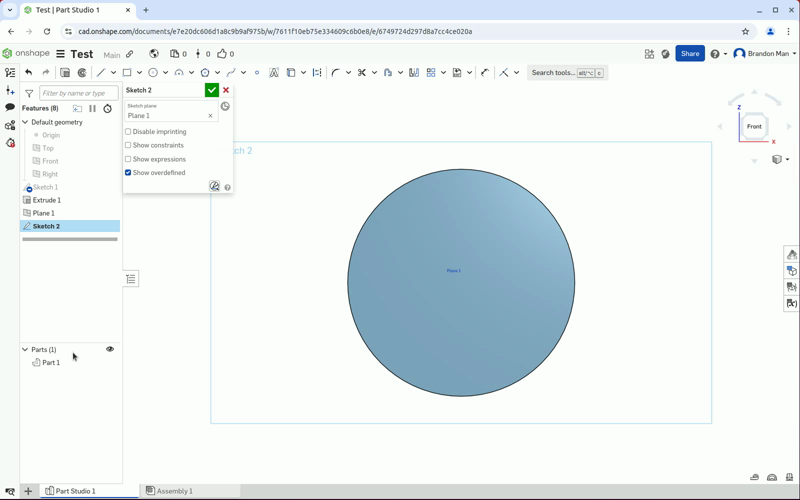
key(y)
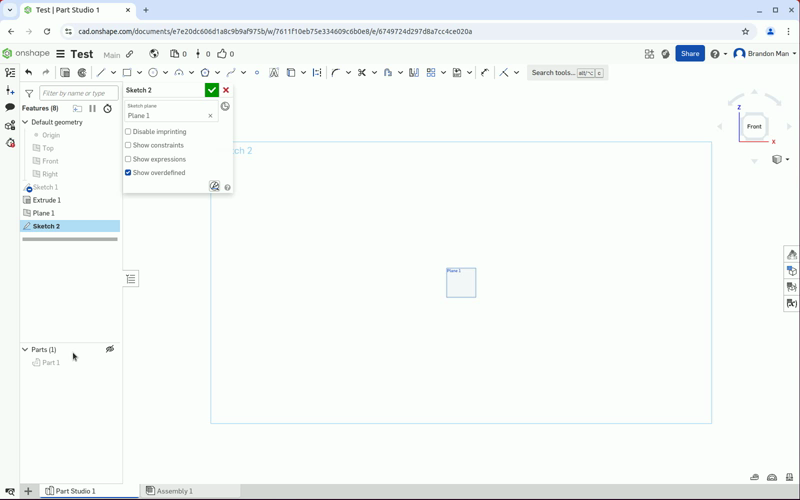
key(c)
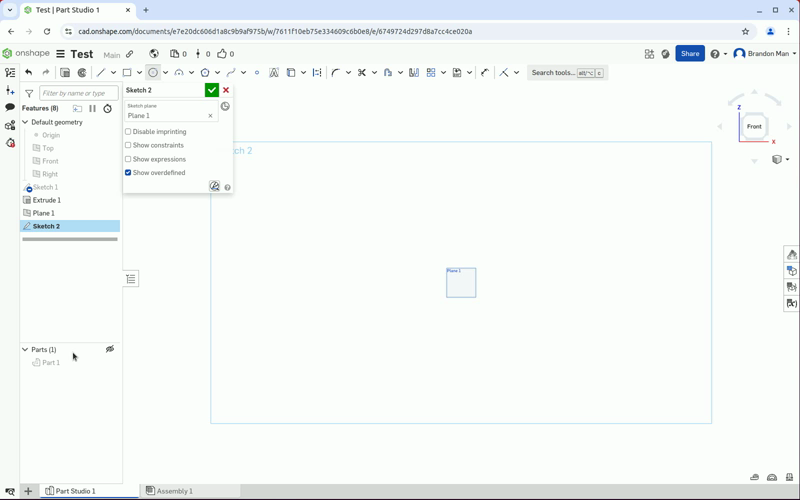
key_down(shift)
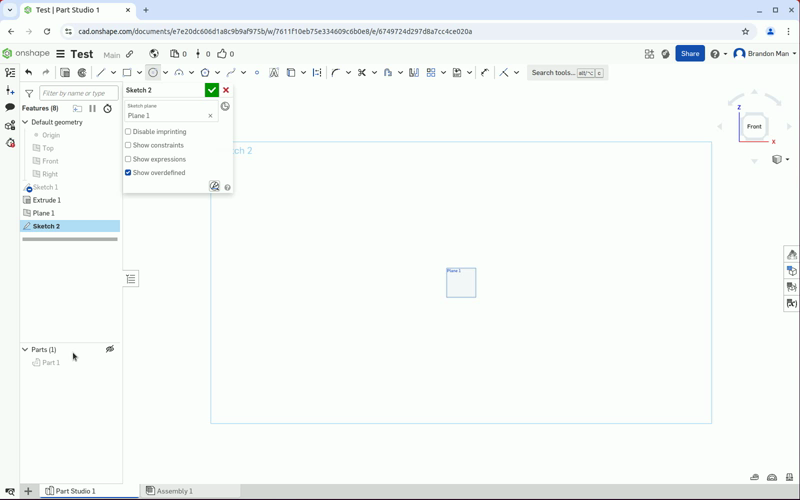
mouse_move(402, 337)
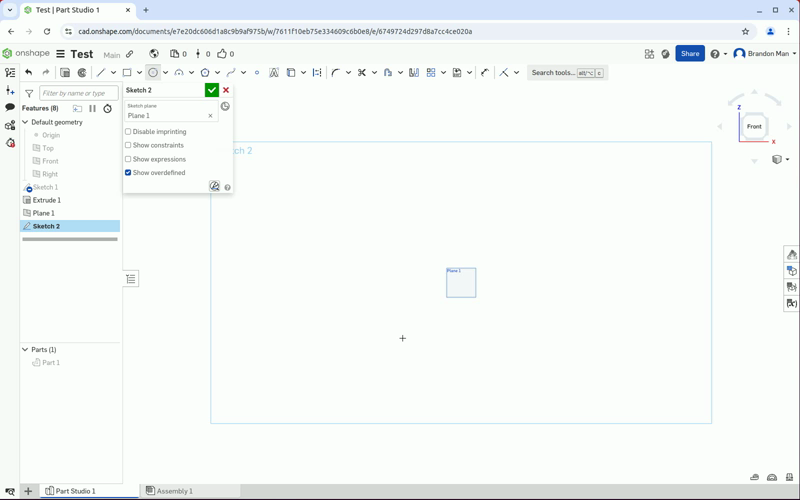
click(402, 337)
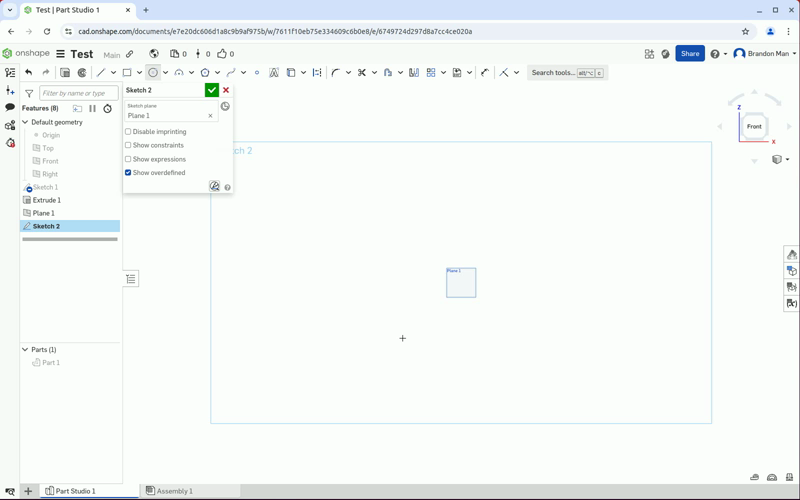
key_up(shift)
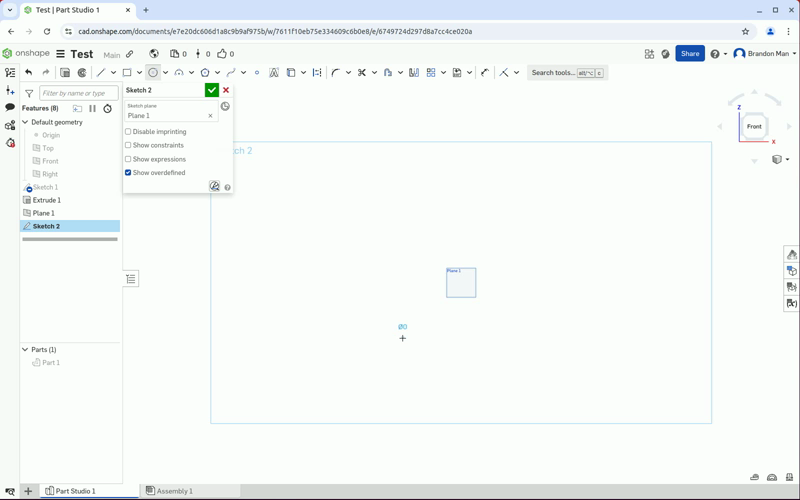
mouse_move(421, 337)
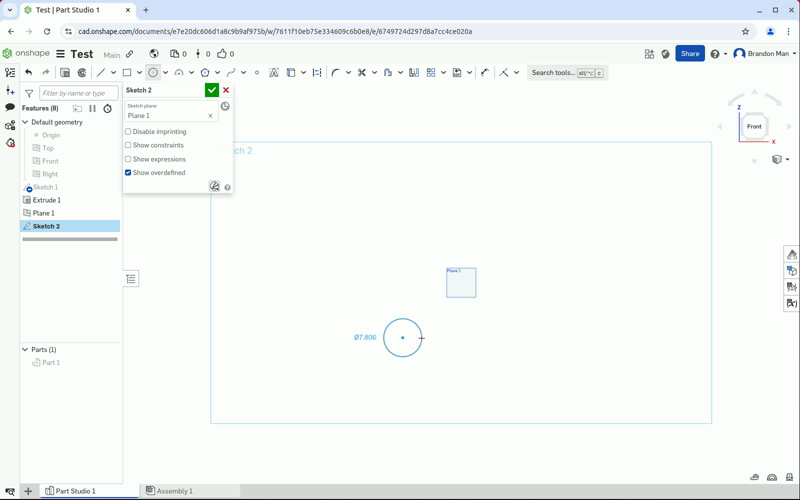
click(421, 337)
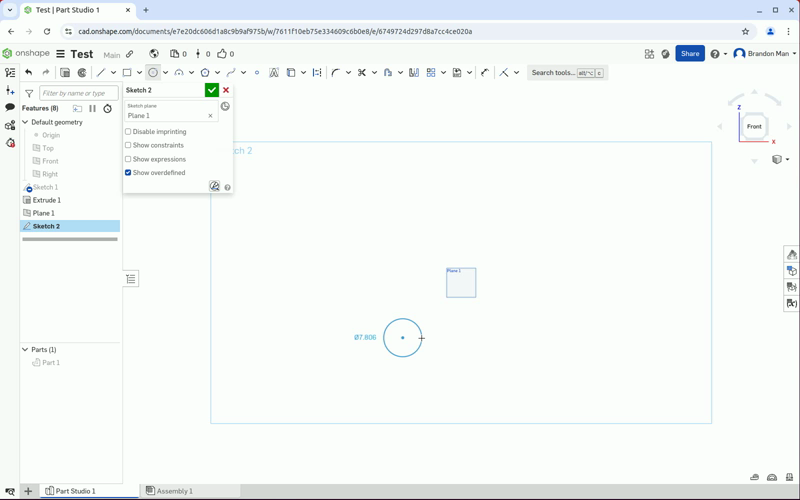
key(esc)
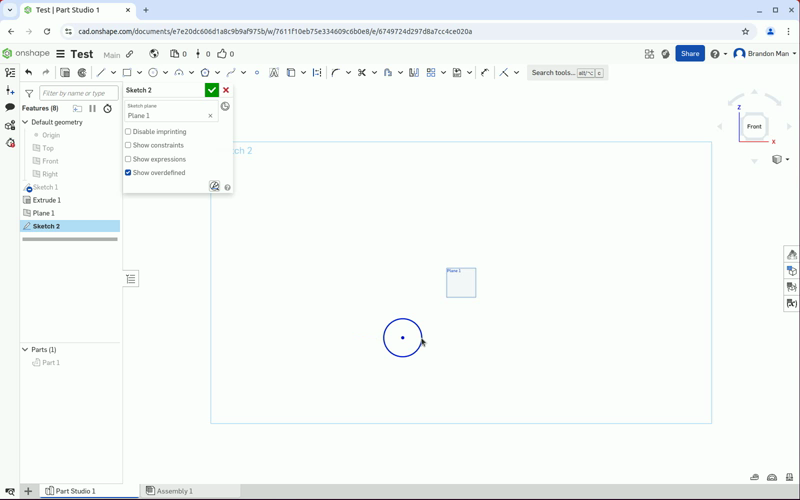
mouse_move(410, 353)
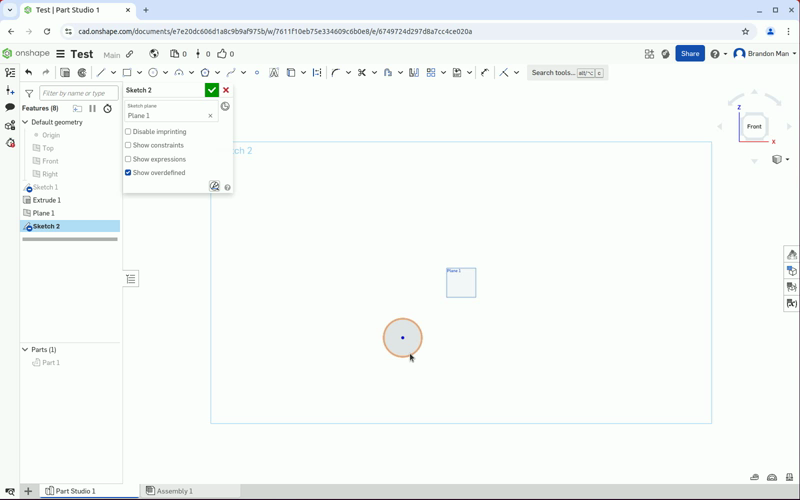
scroll(6)
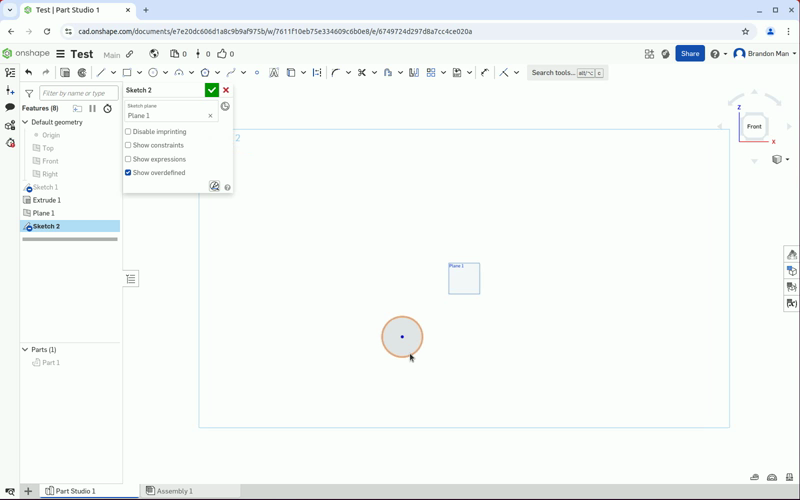
scroll(6)
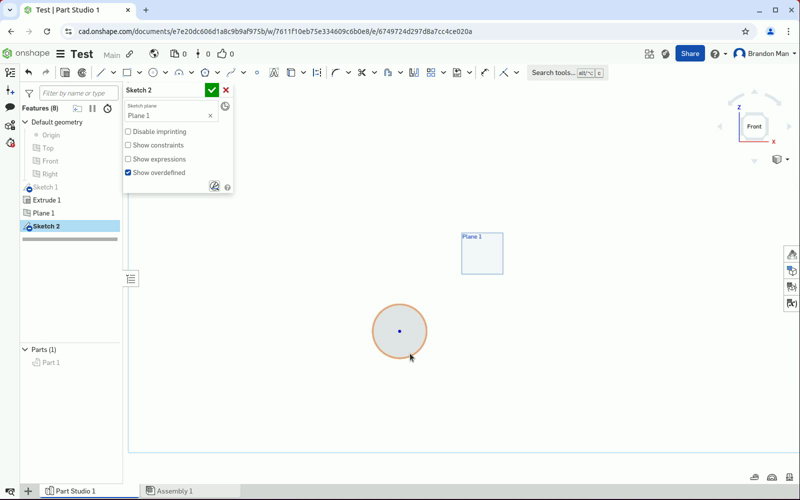
scroll(6)
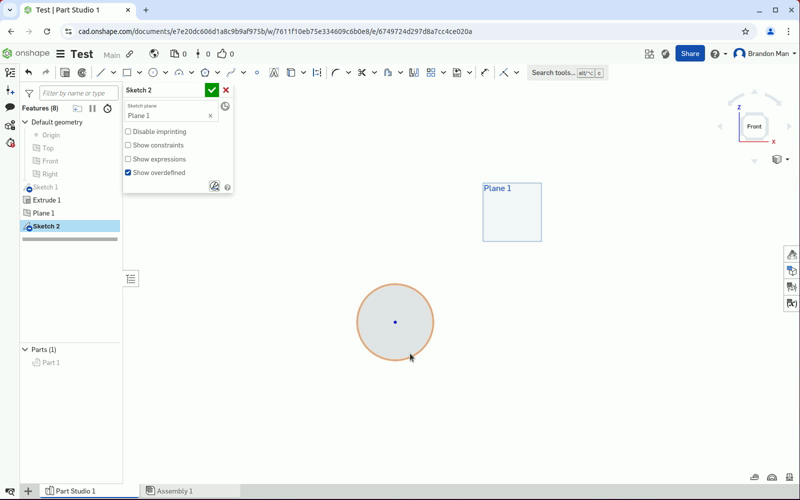
scroll(6)
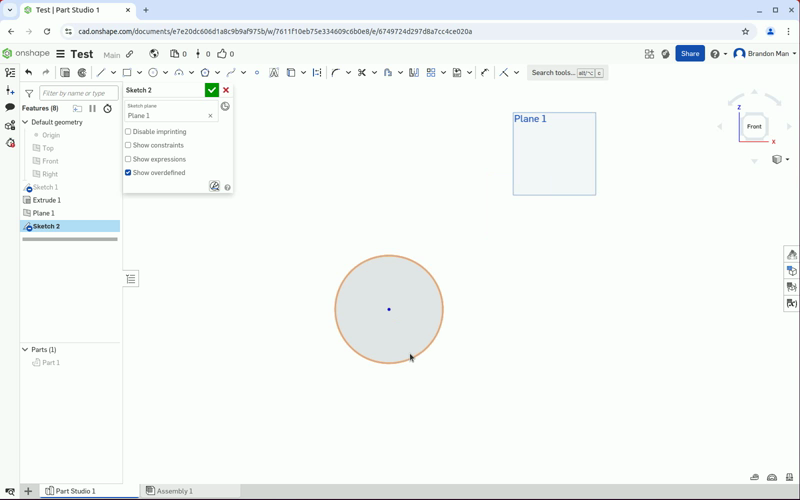
scroll(6)
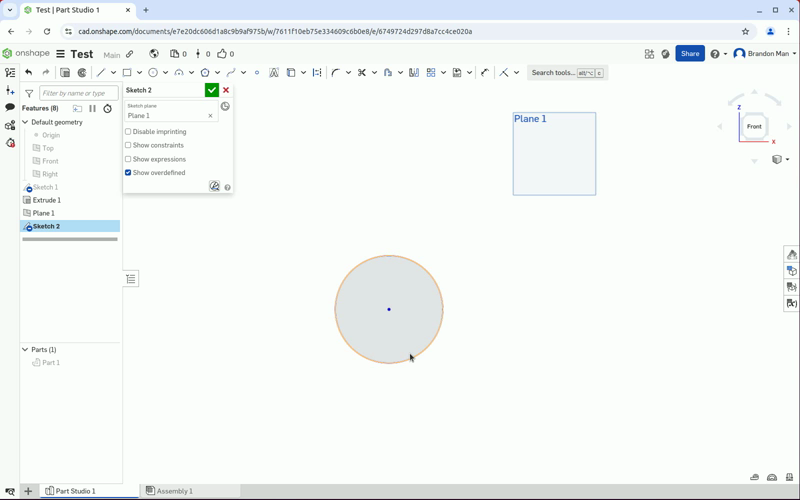
scroll(6)
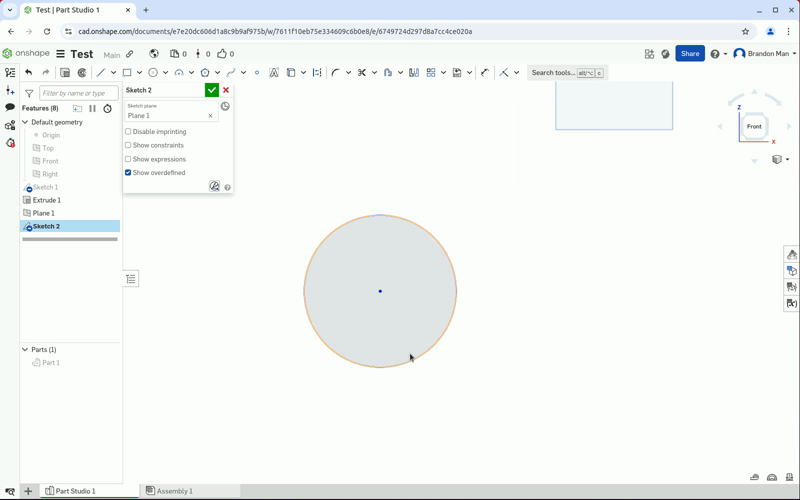
scroll(6)
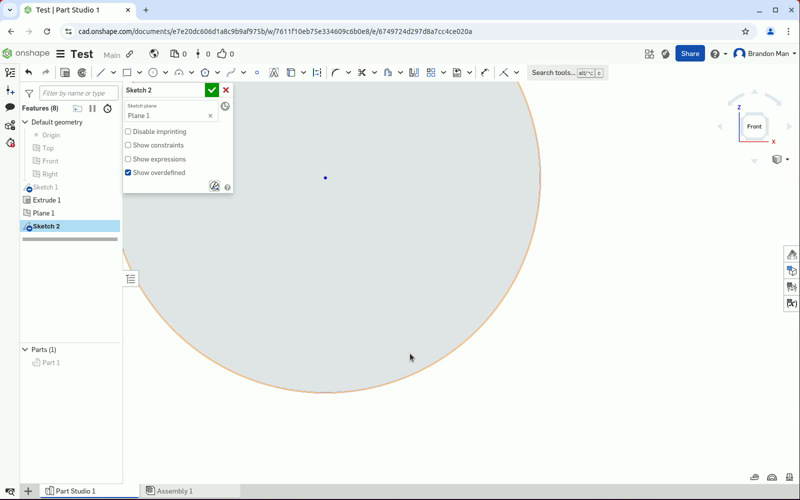
click(410, 353)
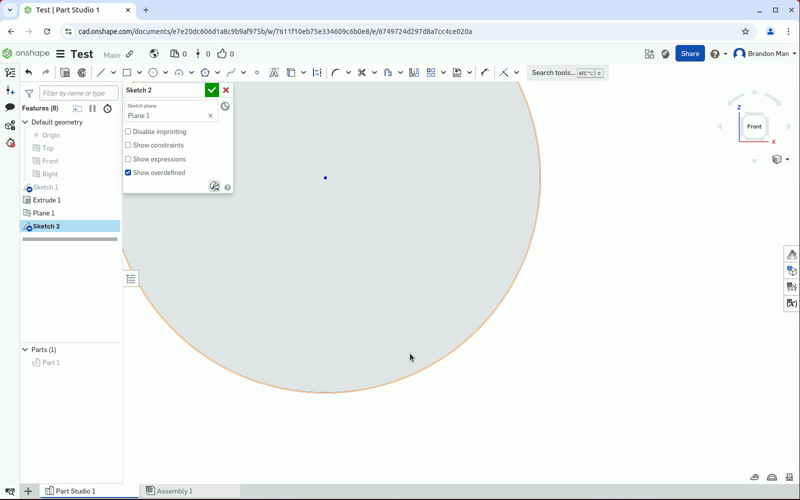
scroll(-6)
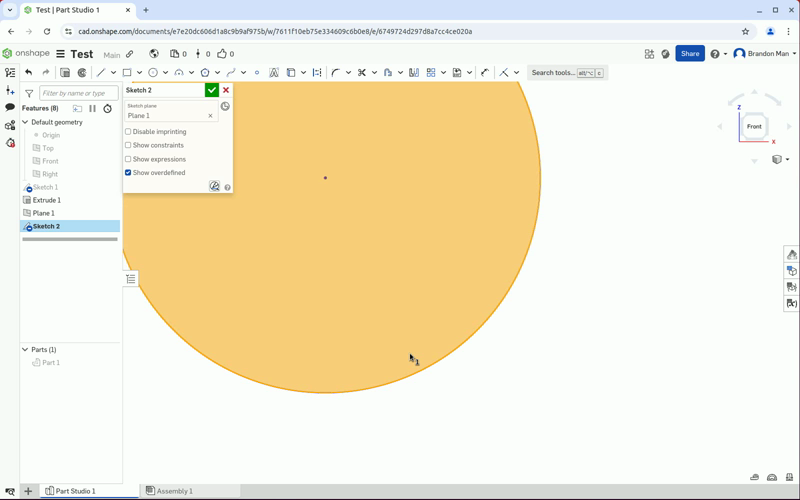
scroll(-6)
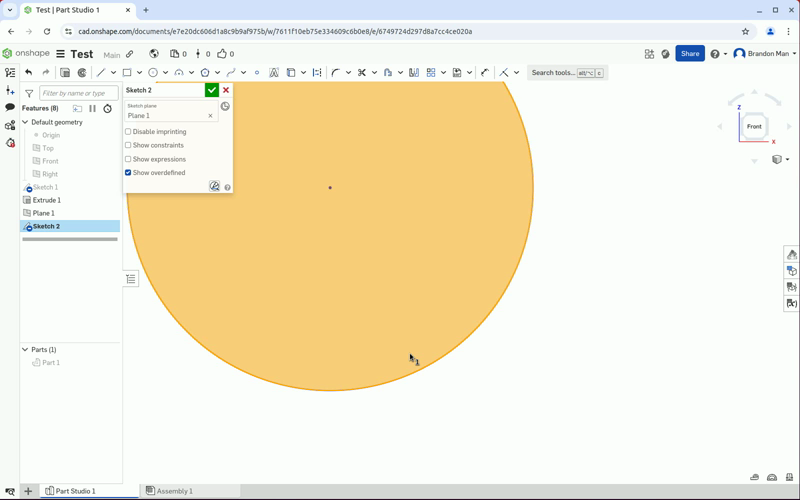
scroll(-6)
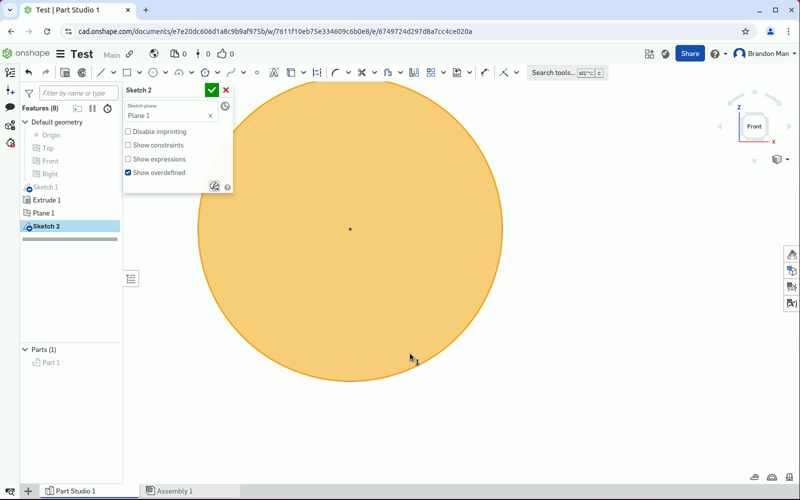
scroll(-6)
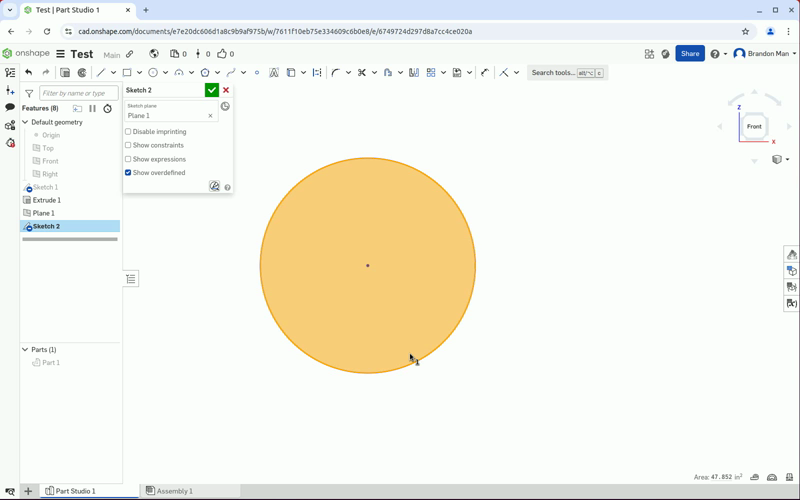
scroll(-6)
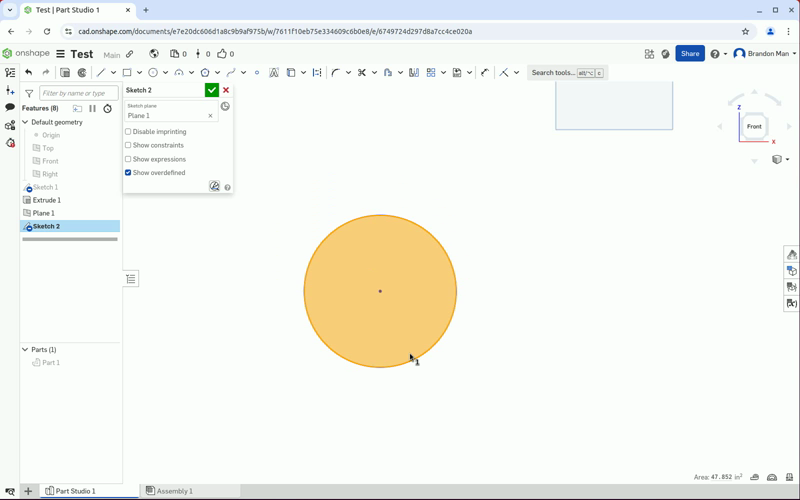
scroll(-6)
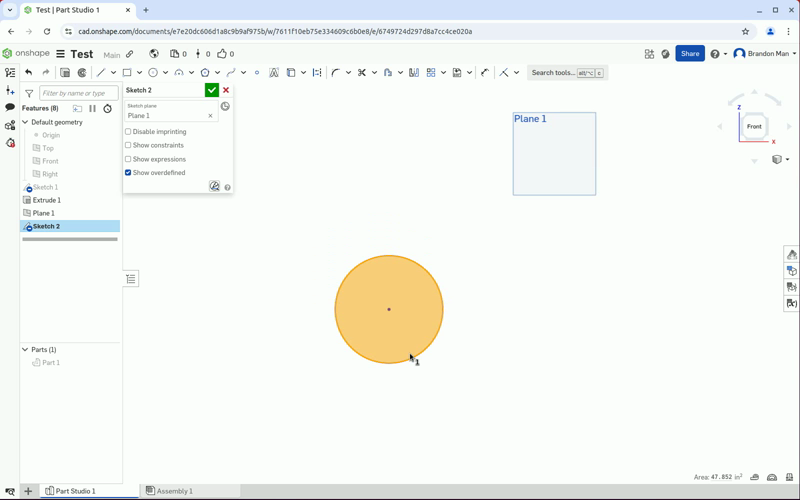
scroll(-6)
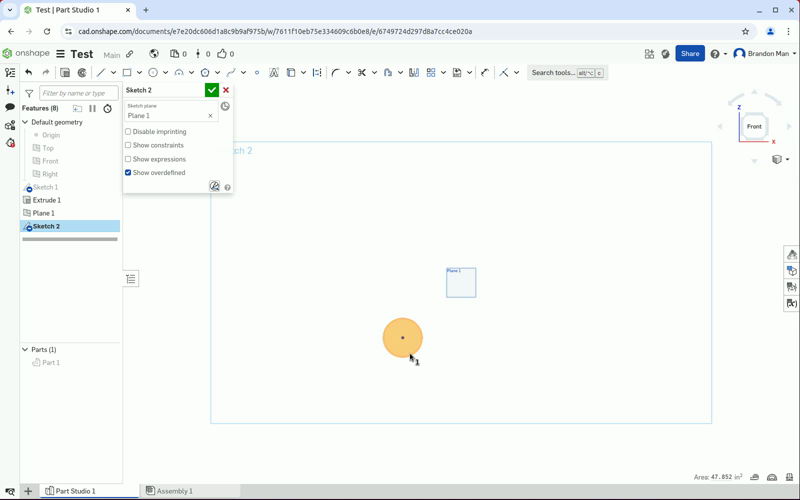
mouse_move(73, 352)
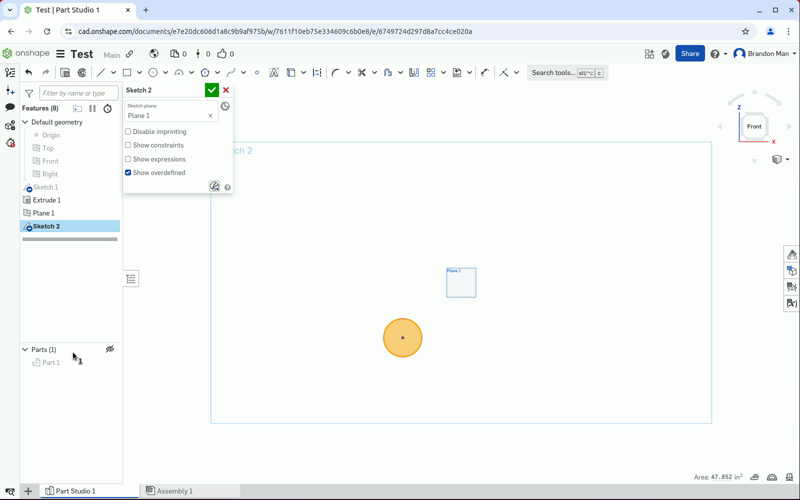
key(shift+y)
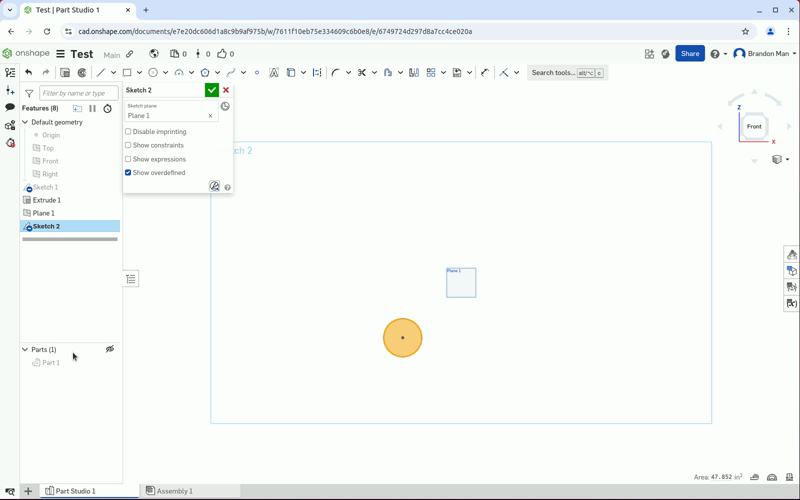
key(shift+e)
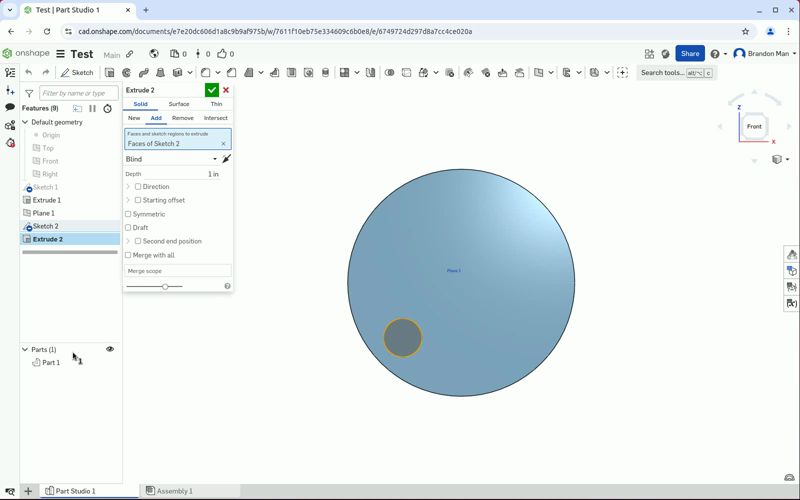
mouse_move(143, 106)
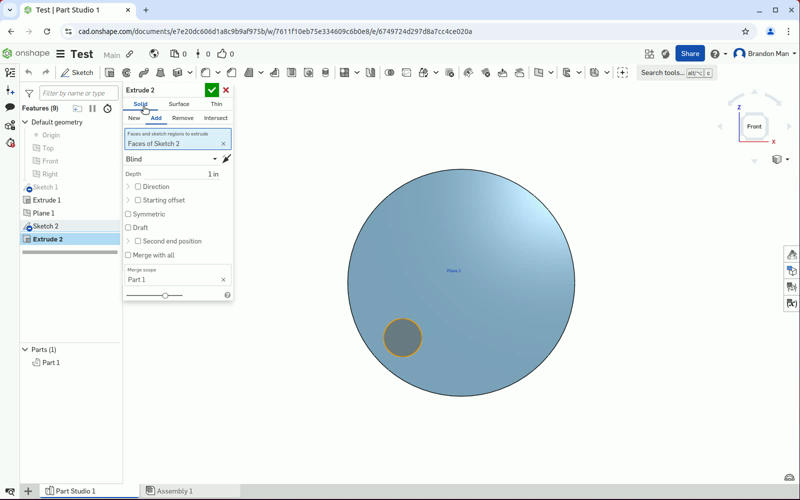
click(143, 106)
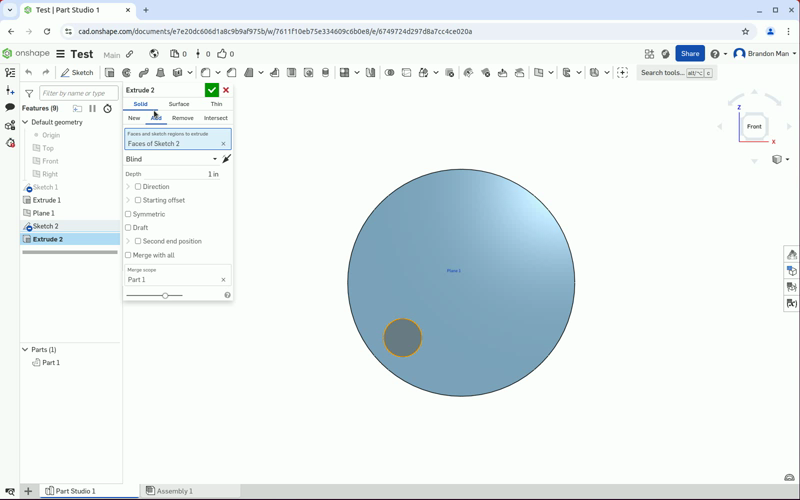
mouse_move(186, 120)
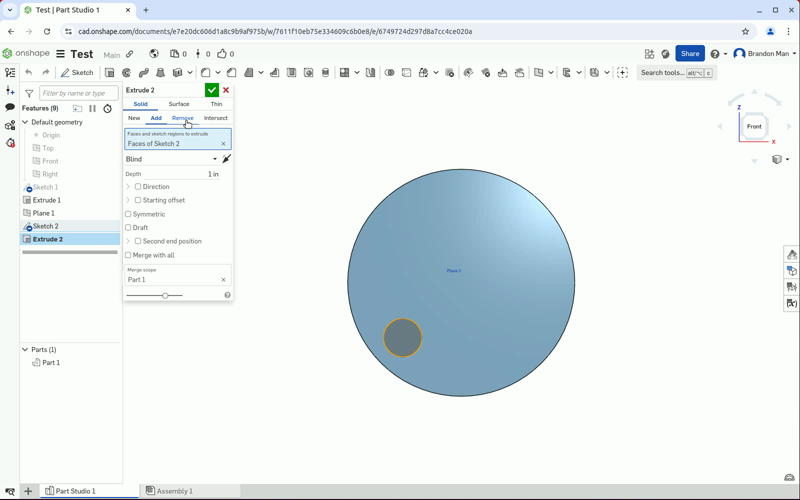
click(186, 120)
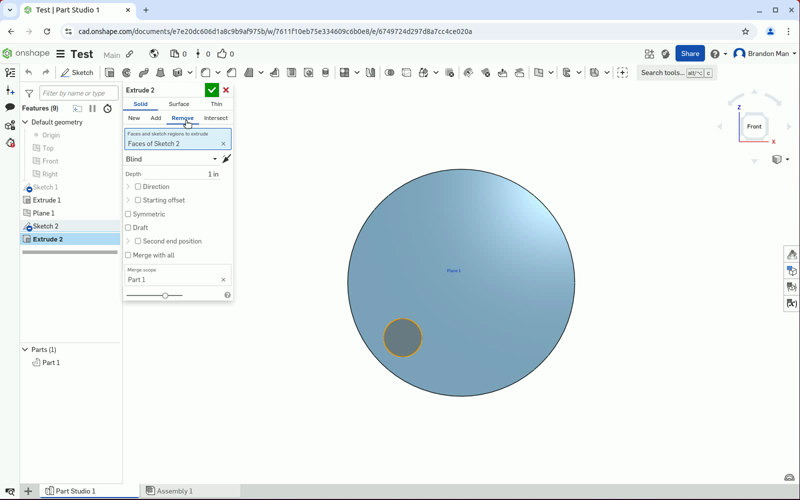
key(tab, 4)
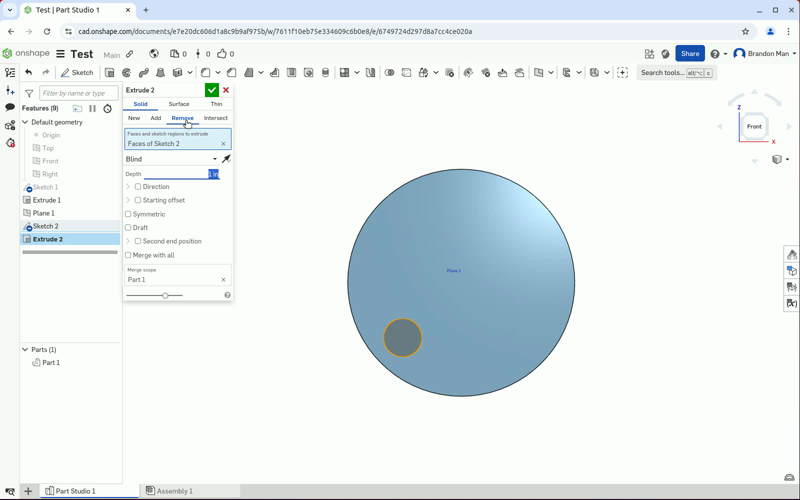
text(30.811)
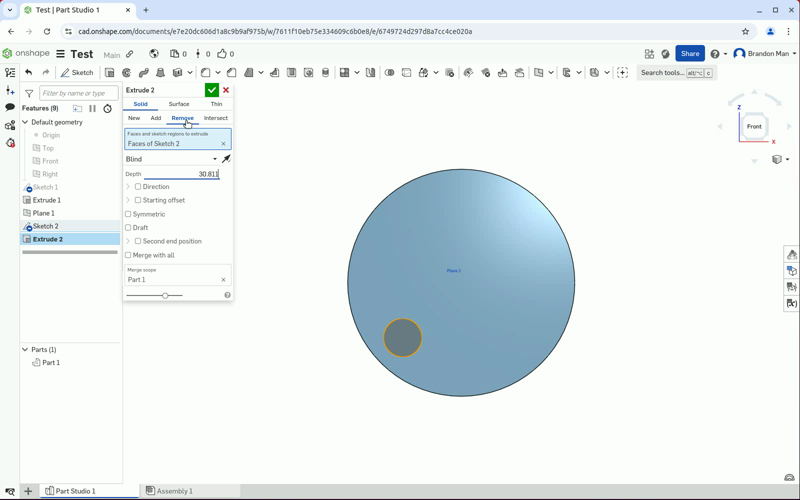
key(tab, 6)
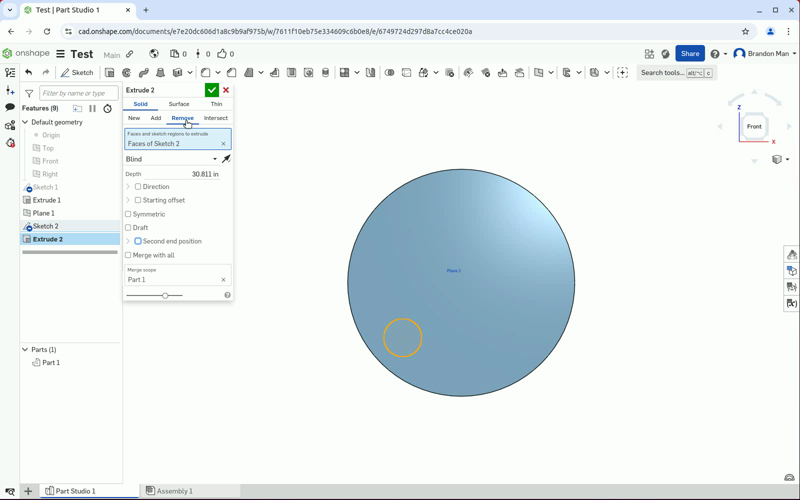
key(space)
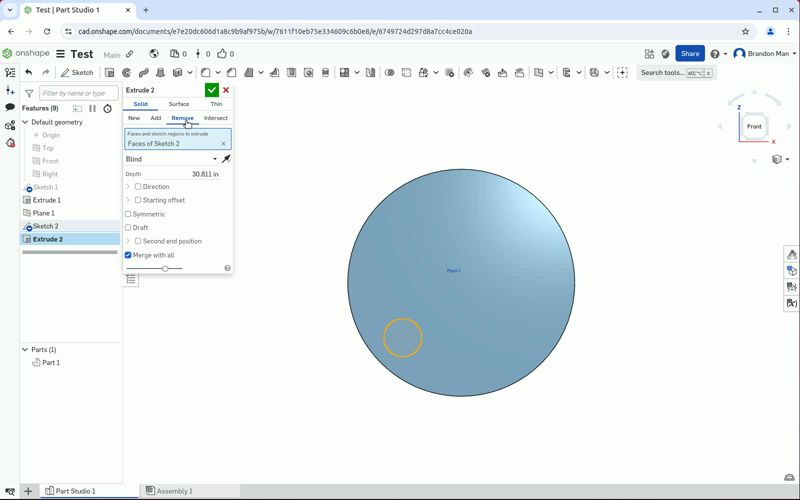
key(enter)
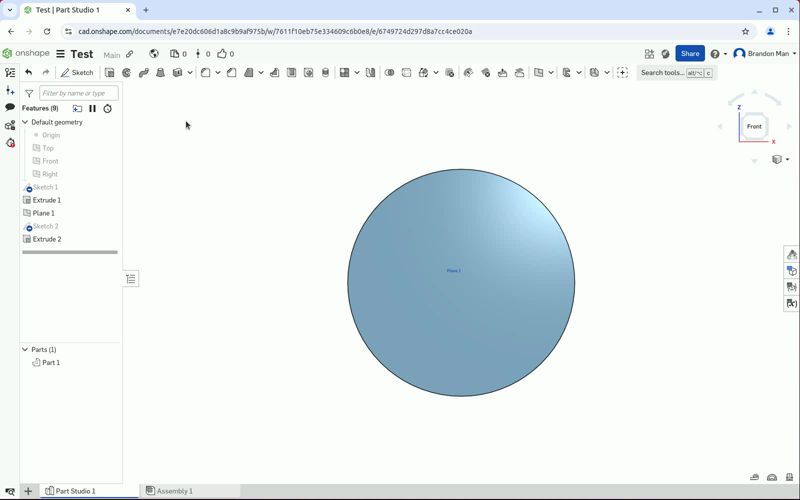
key(shift+h)
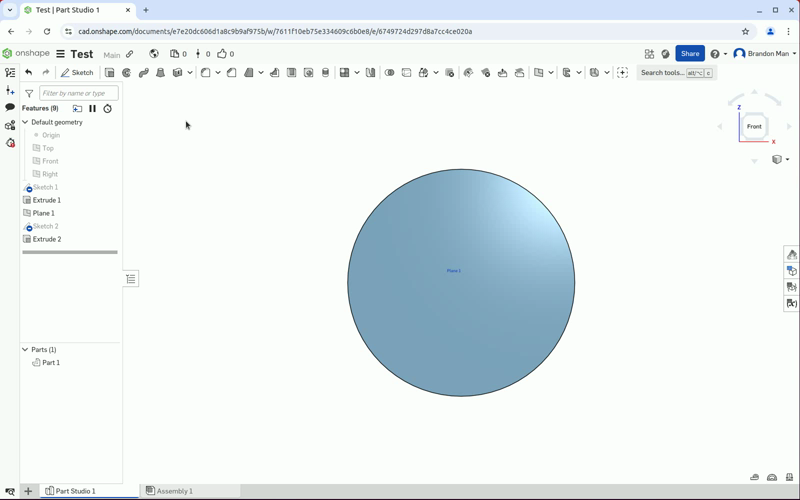
key(shift+h)
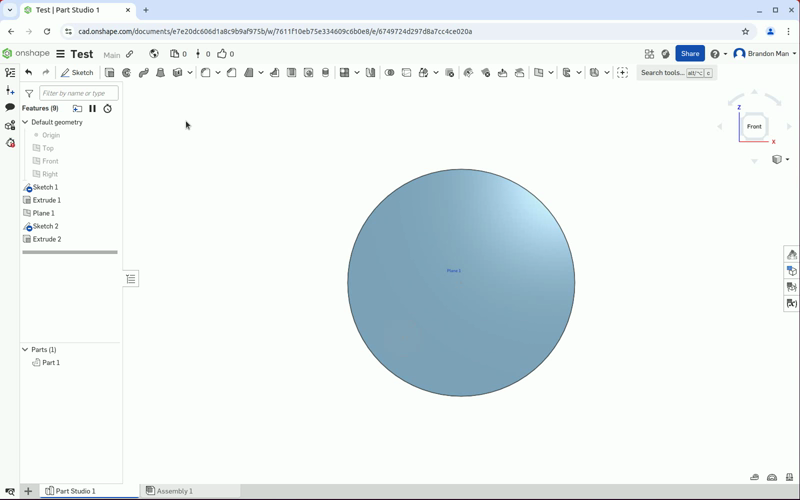
key(shift+7)
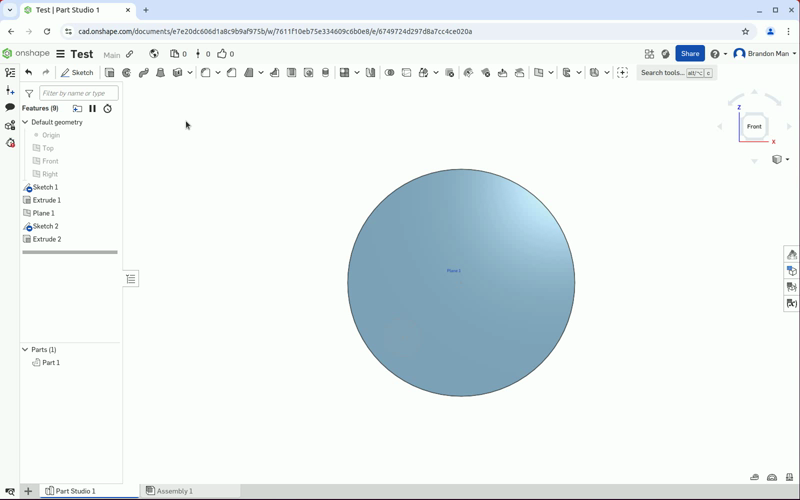
key(left, 2)
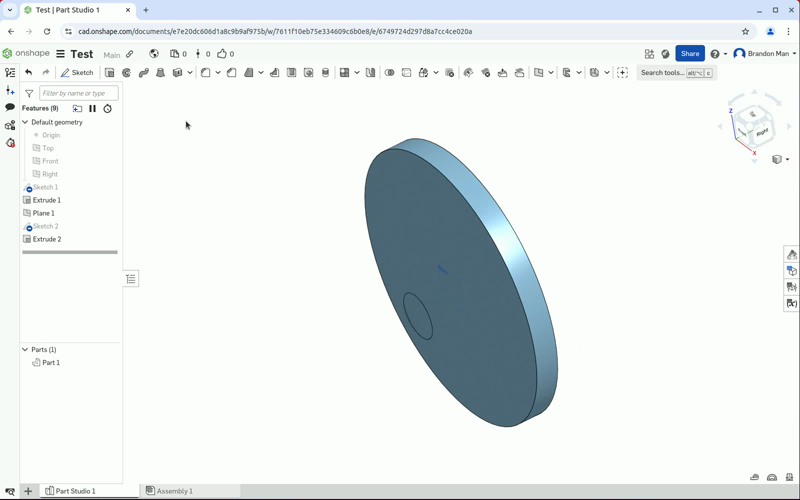
key(down, 2)
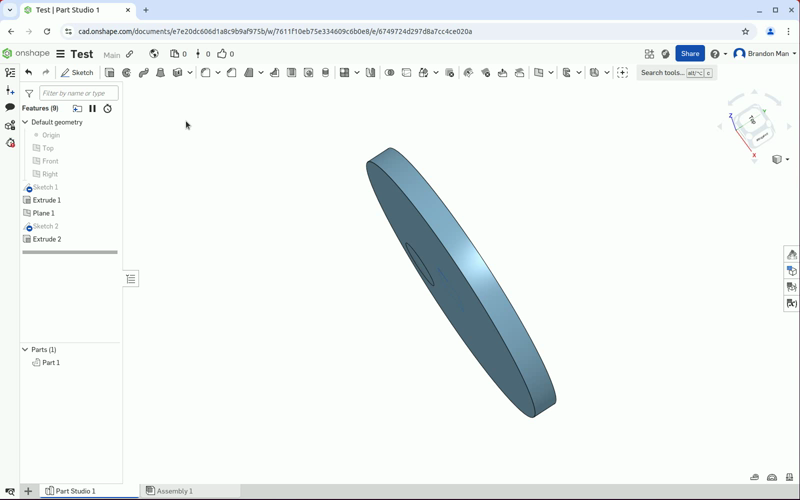
key(up, 2)
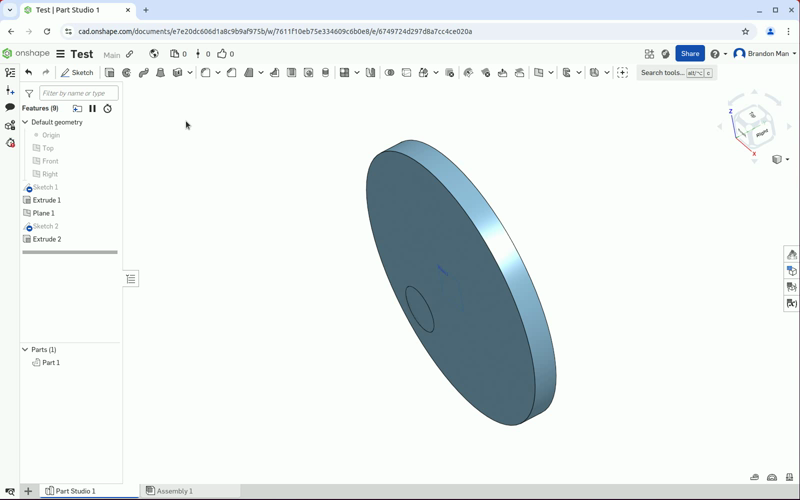
key(right, 2)
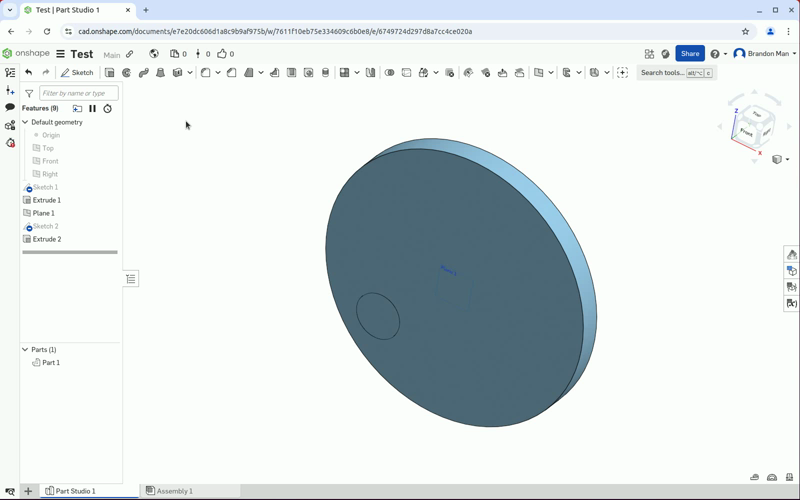
mouse_move(73, 189)
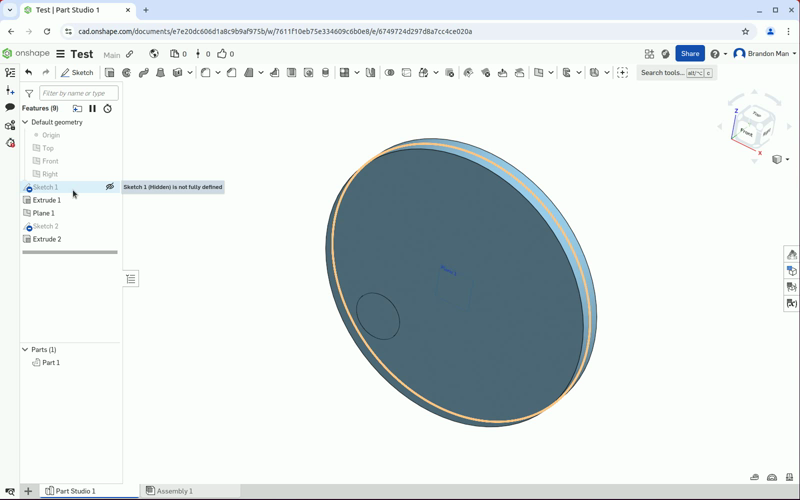
click(73, 189)